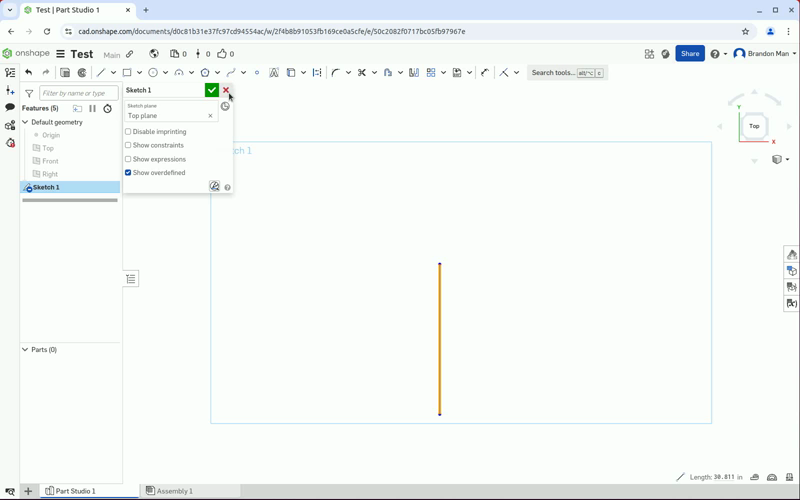
key(shift+h)
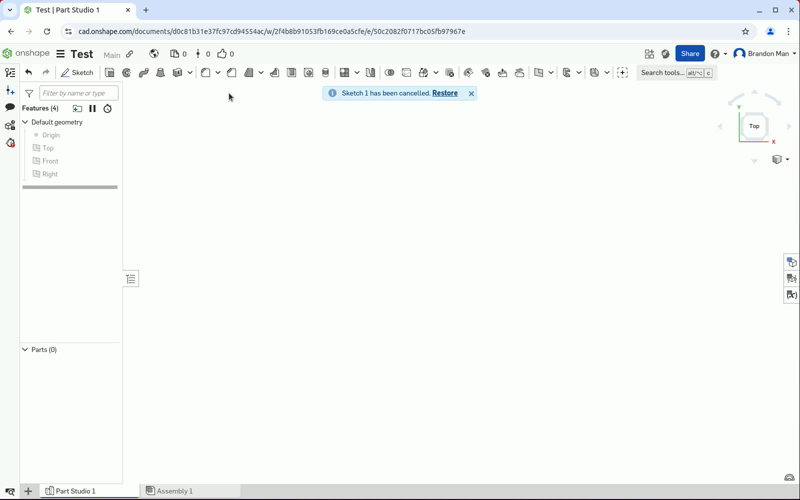
mouse_move(73, 352)
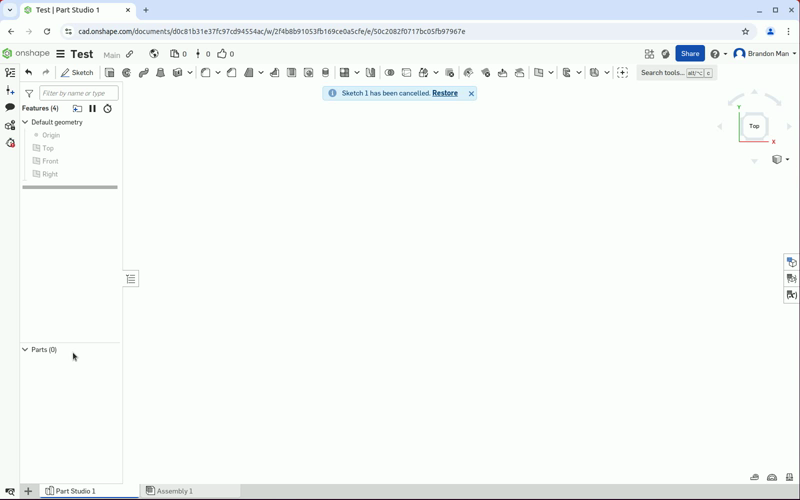
key(y)
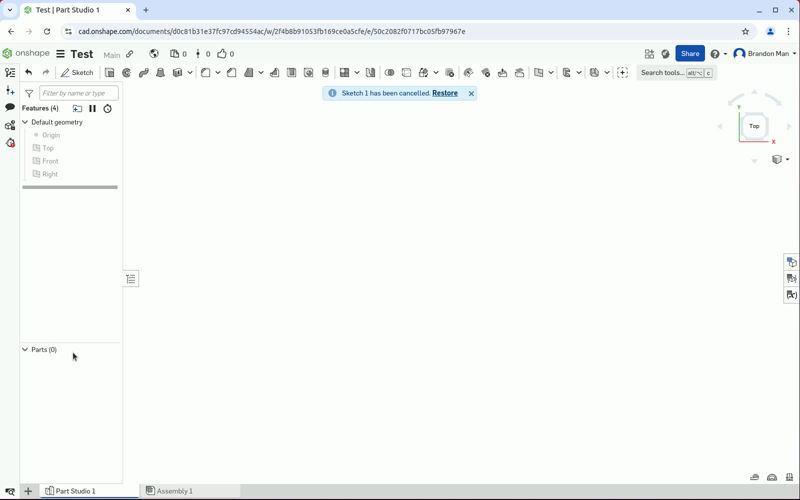
key(shift+p)
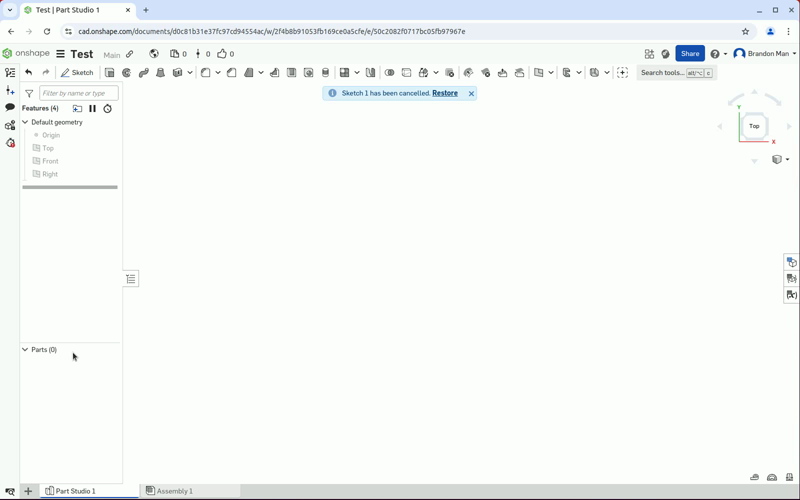
key(space)
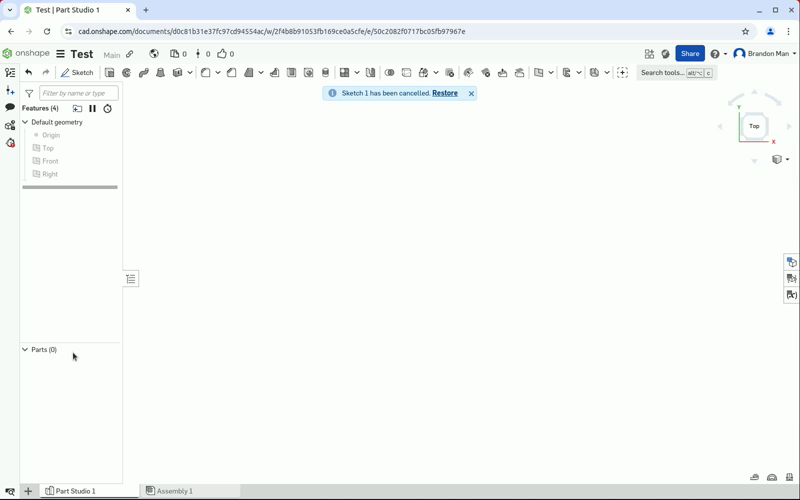
key_down(shift)
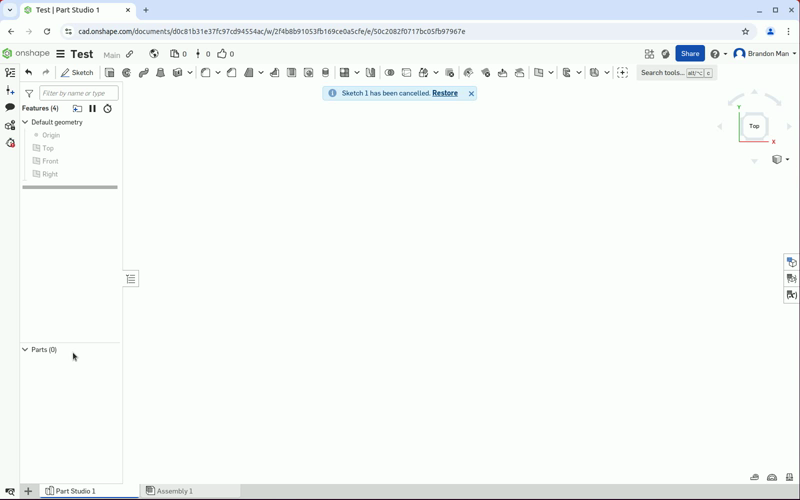
key(up)
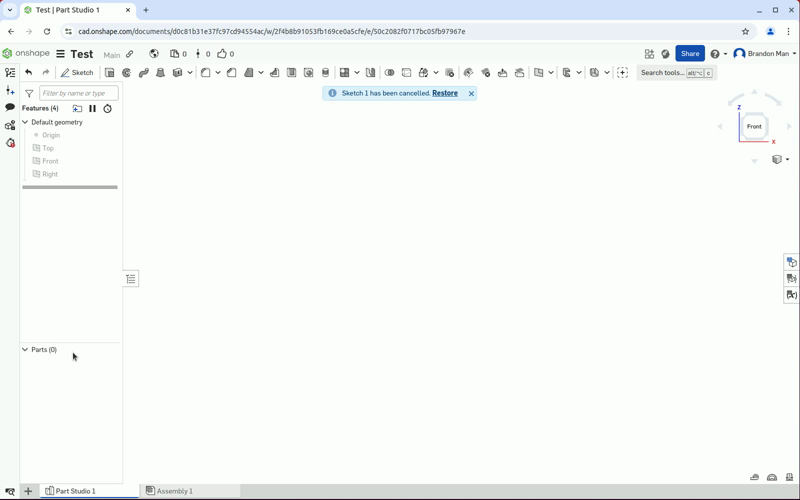
key_up(shift)
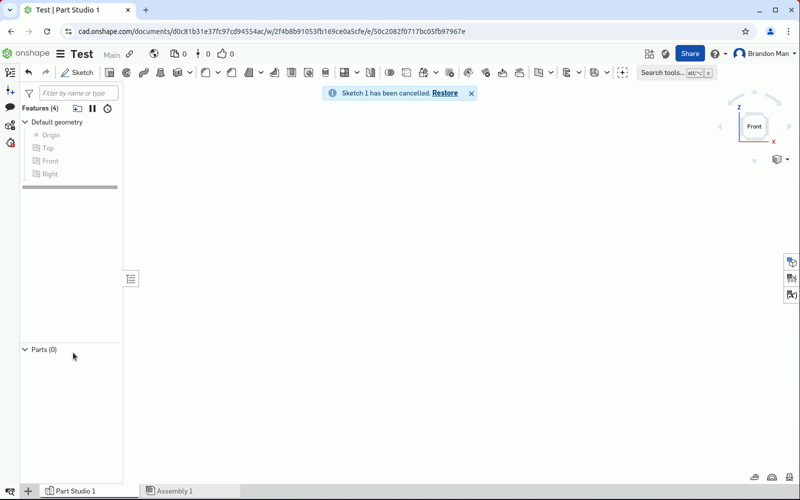
mouse_move(73, 352)
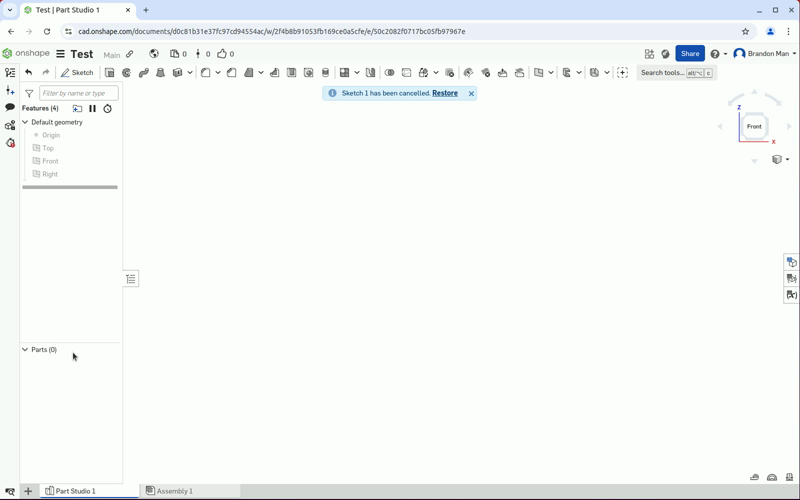
key(shift+y)
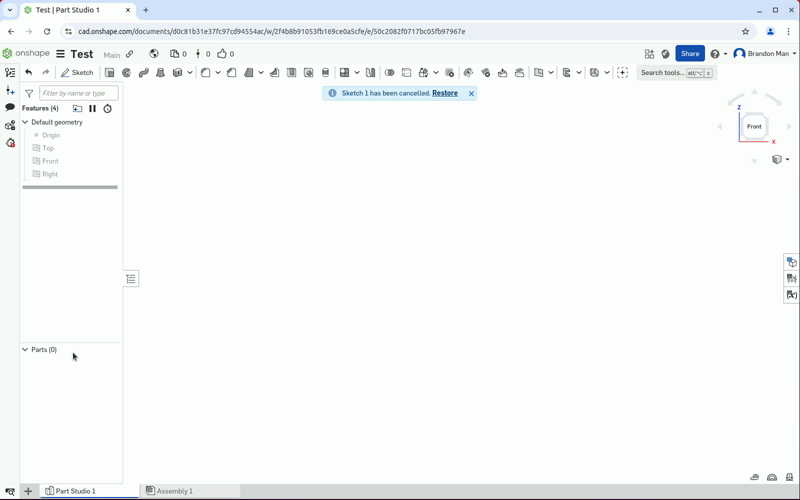
key(shift+s)
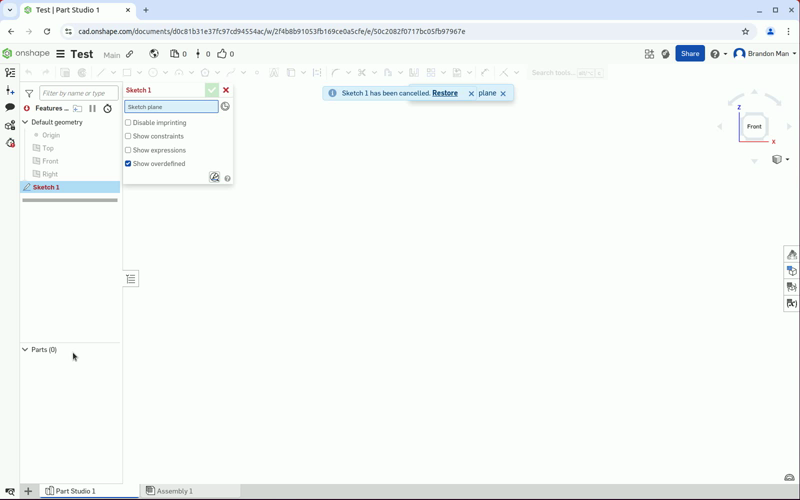
mouse_move(73, 163)
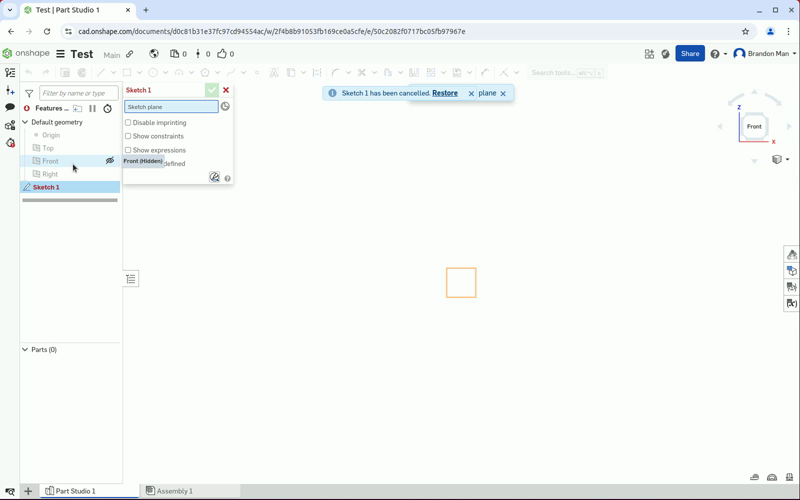
click(73, 163)
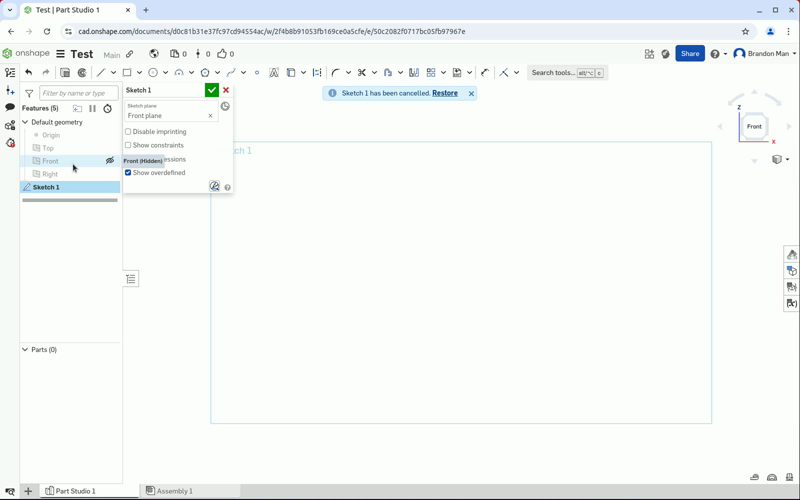
mouse_move(73, 352)
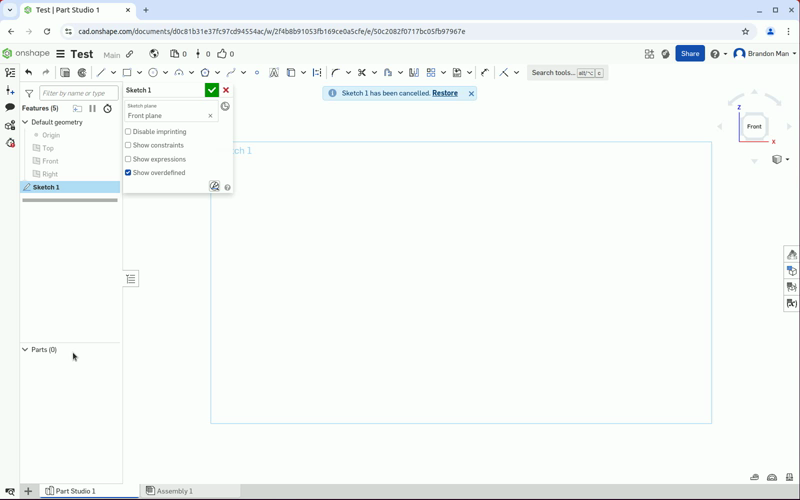
key(y)
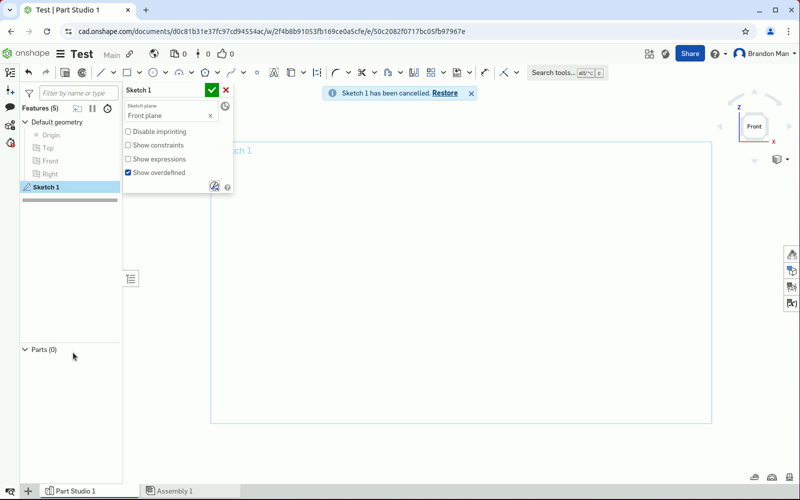
key(c)
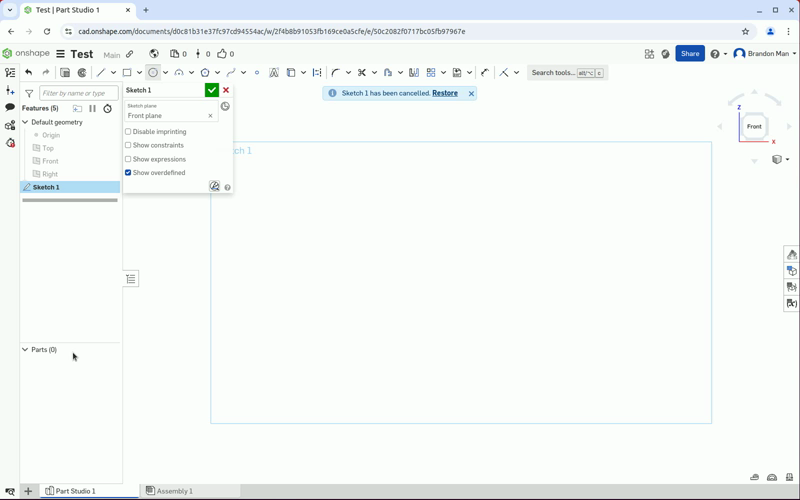
key_down(shift)
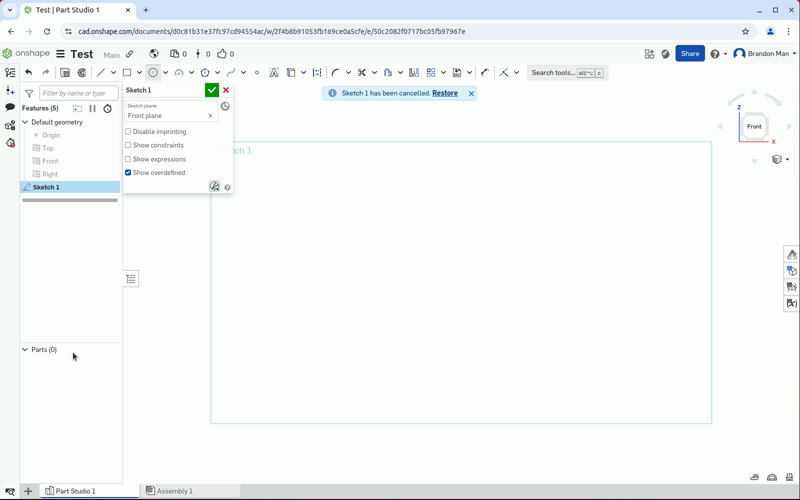
mouse_move(460, 282)
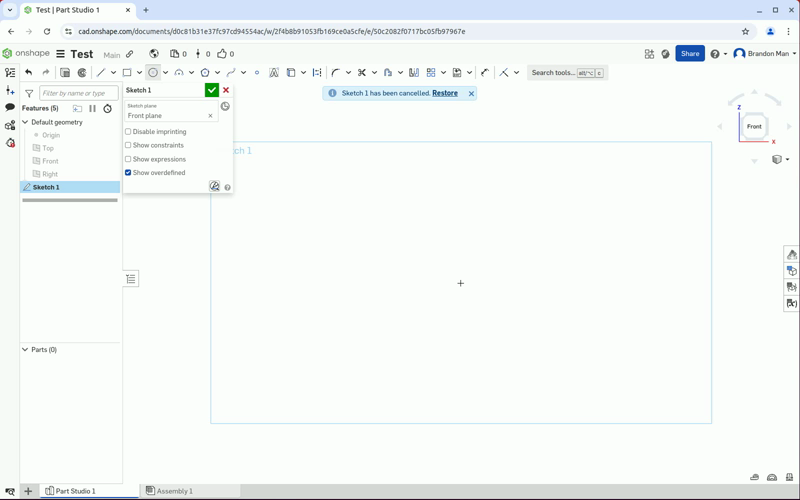
click(460, 282)
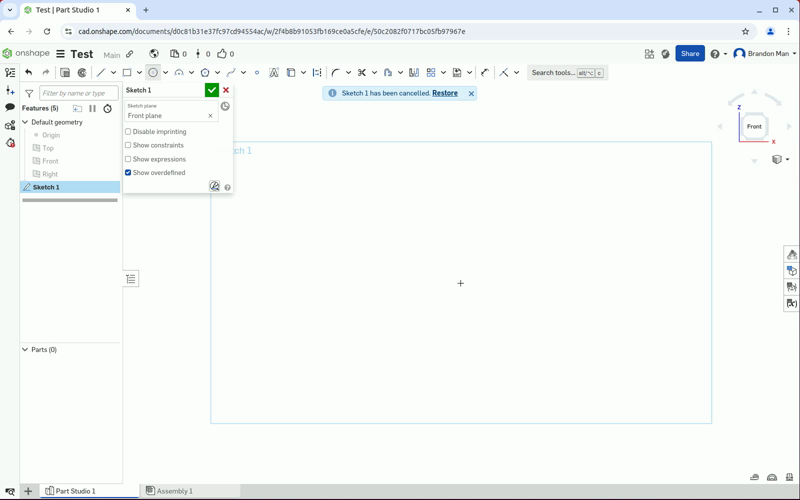
key_up(shift)
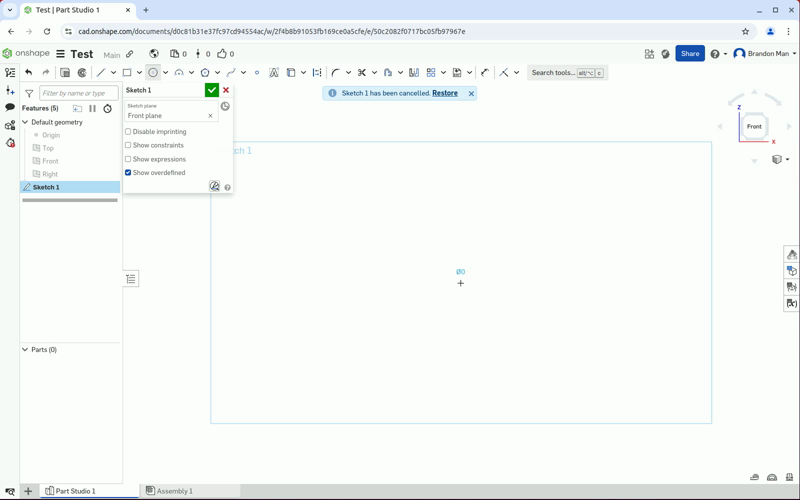
mouse_move(505, 282)
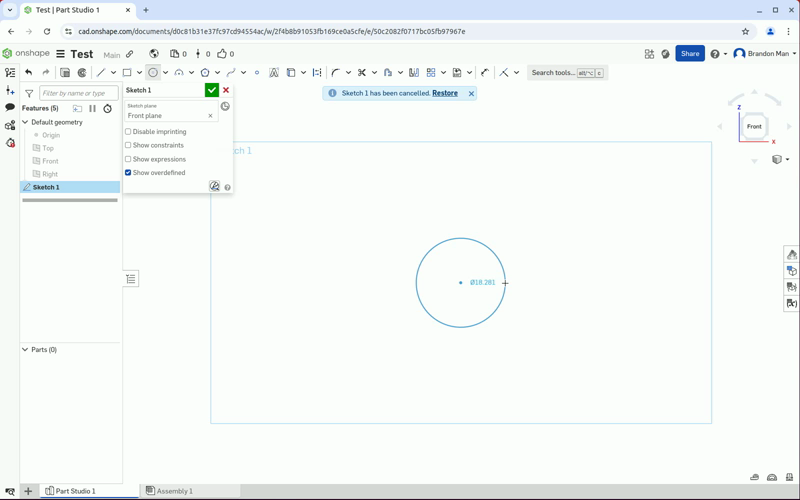
click(505, 282)
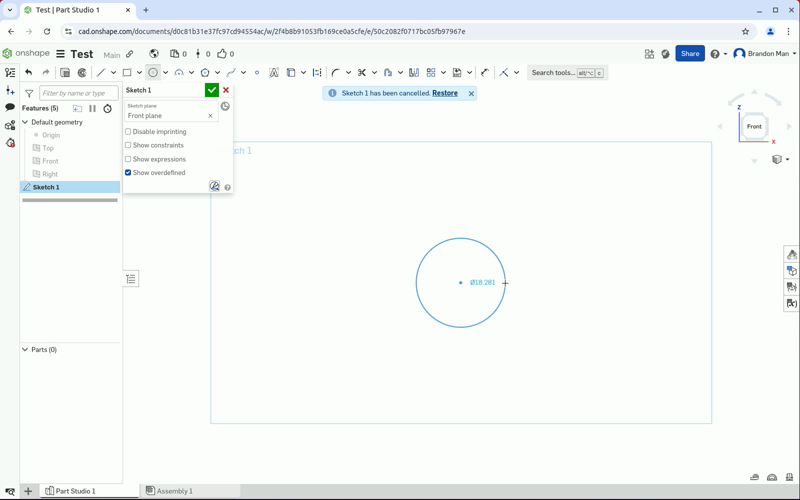
key(esc)
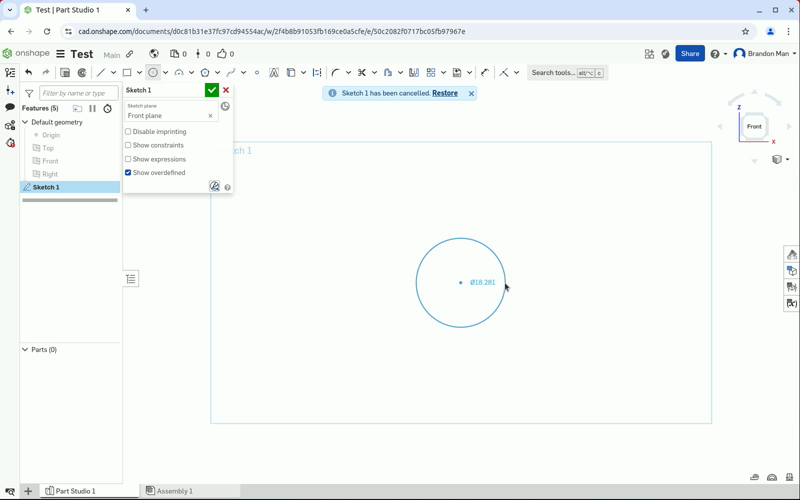
key(c)
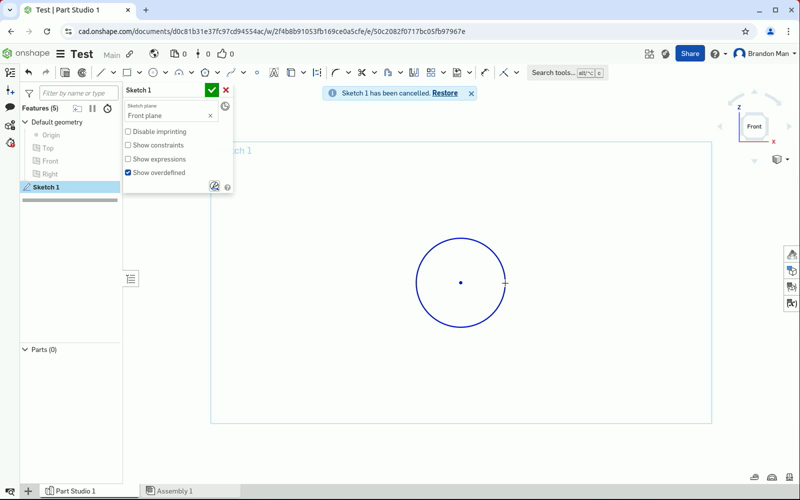
key_down(shift)
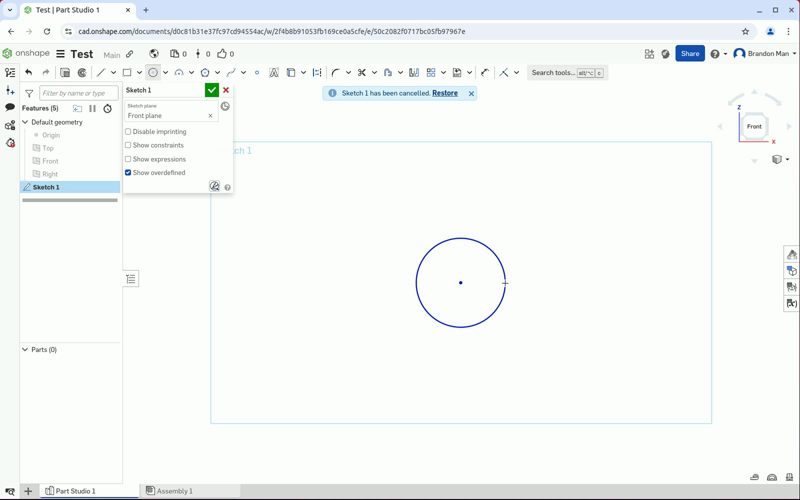
mouse_move(460, 282)
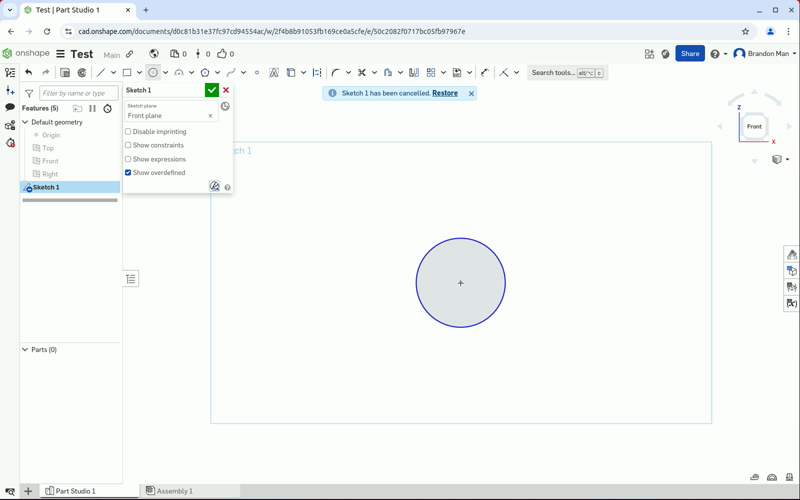
click(460, 282)
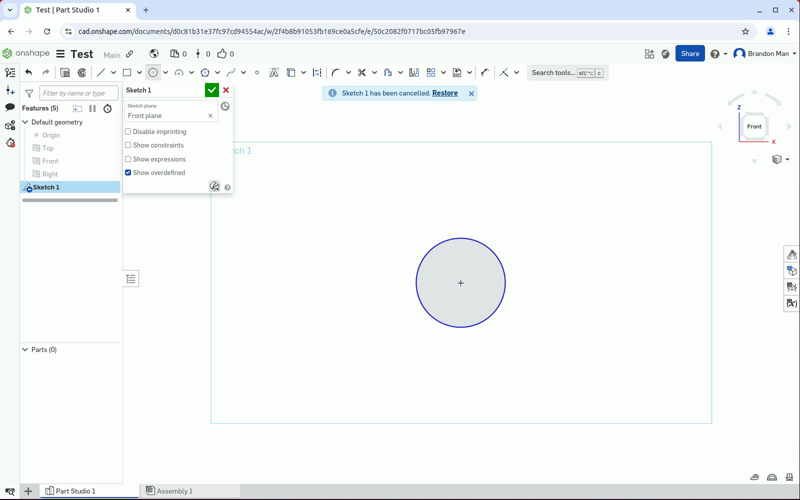
key_up(shift)
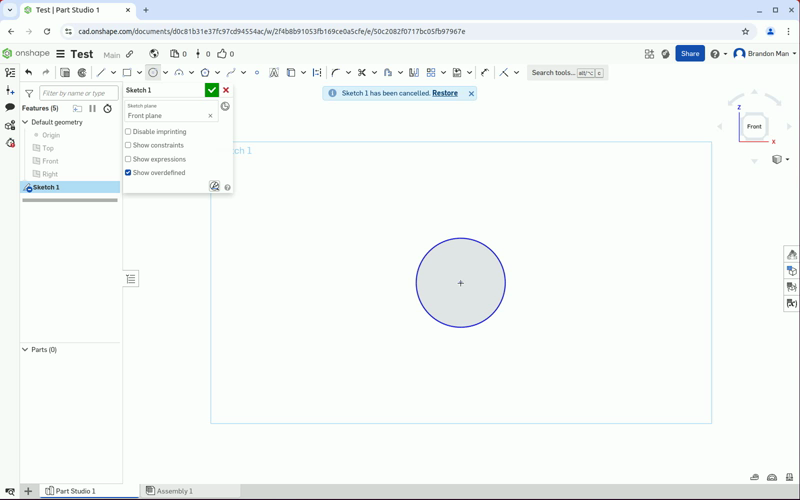
mouse_move(478, 282)
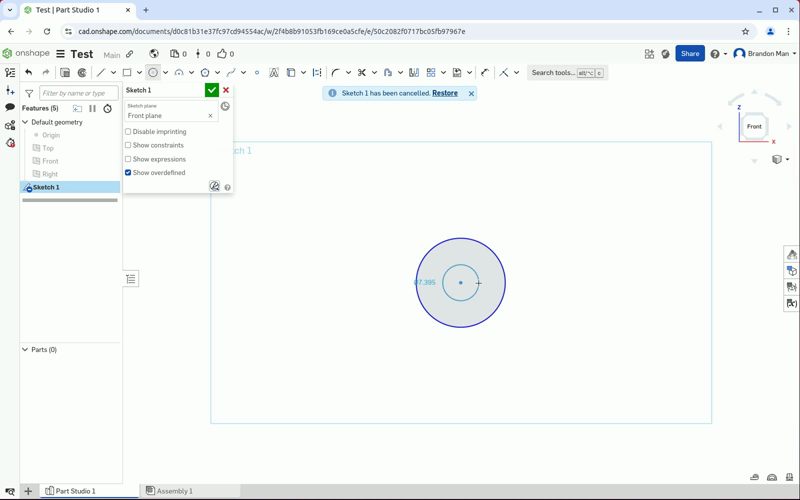
click(478, 282)
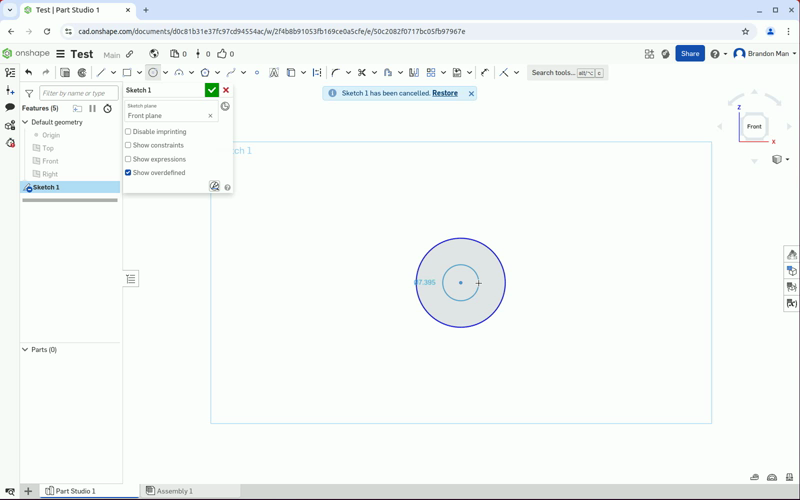
key(esc)
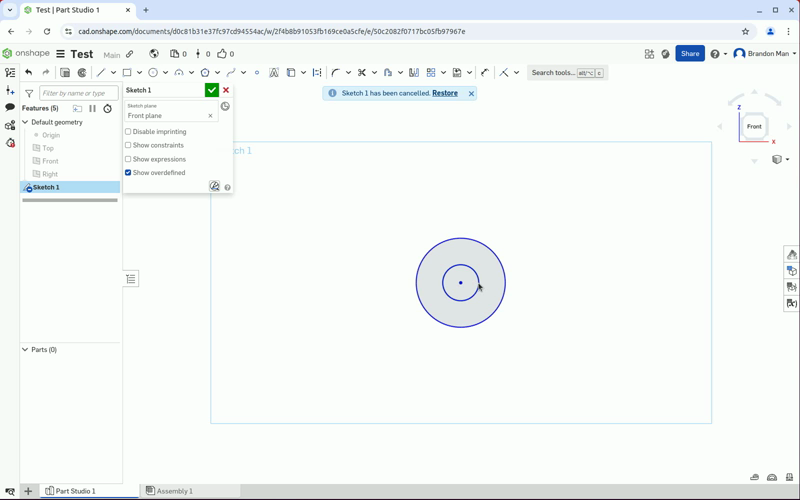
mouse_move(450, 309)
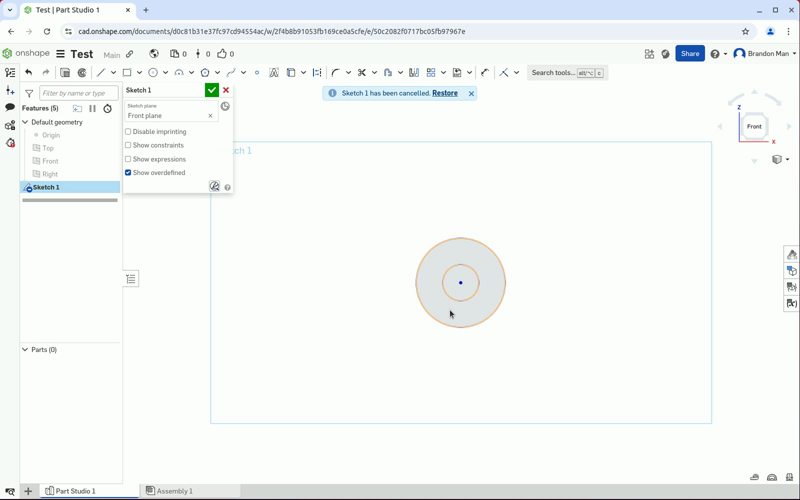
click(450, 309)
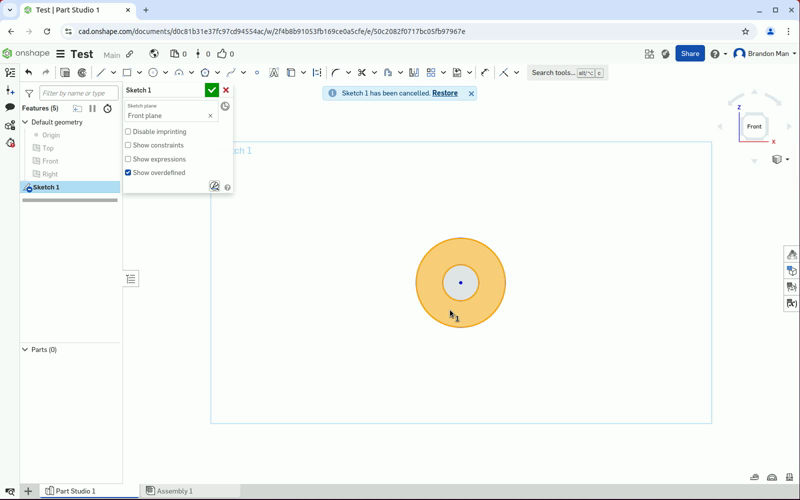
mouse_move(73, 352)
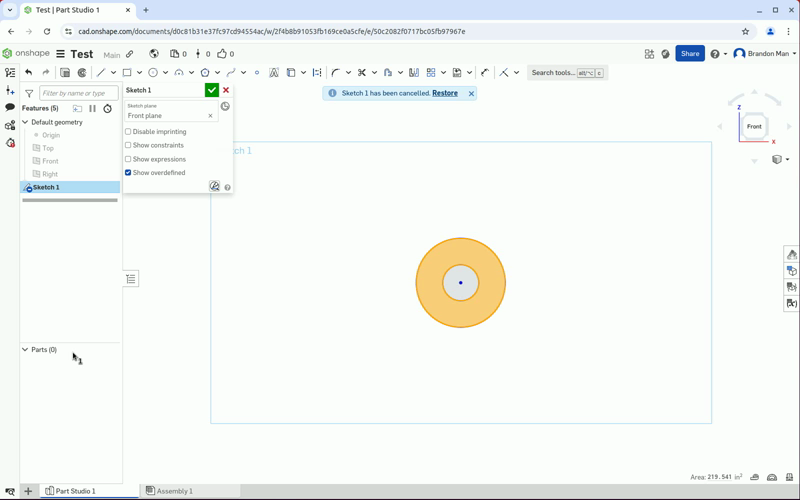
key(shift+y)
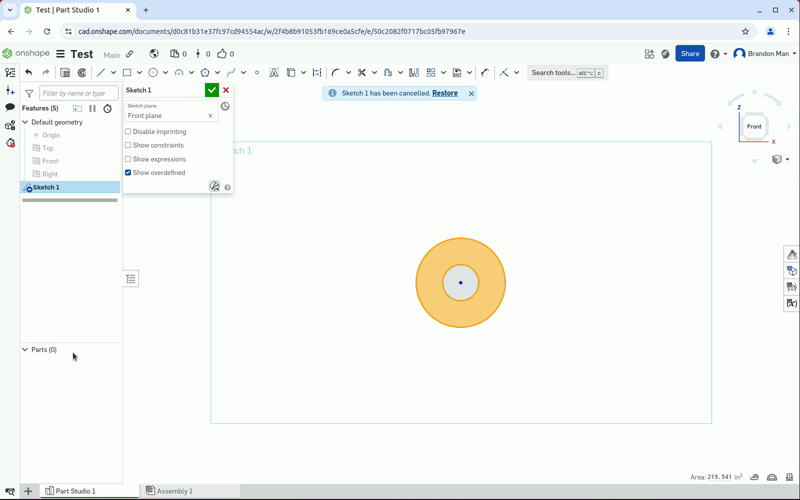
key(shift+e)
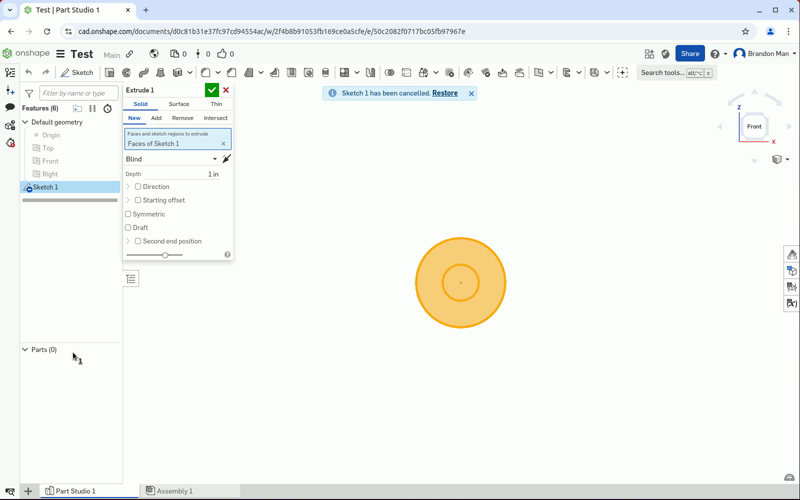
mouse_move(143, 106)
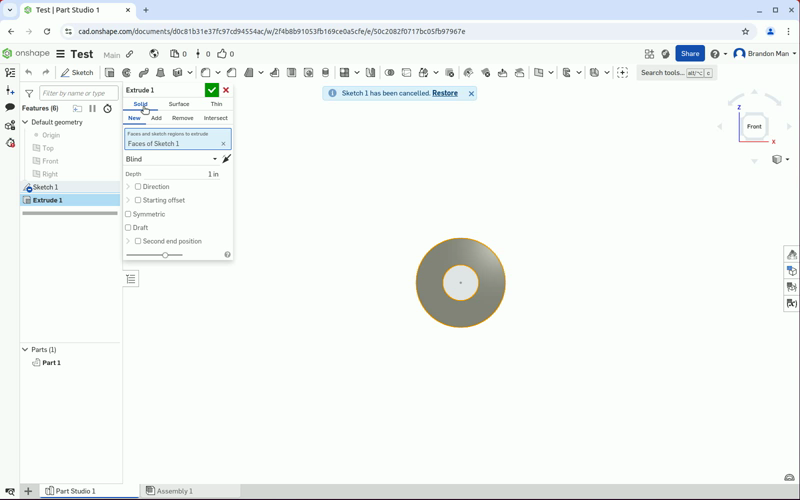
click(143, 106)
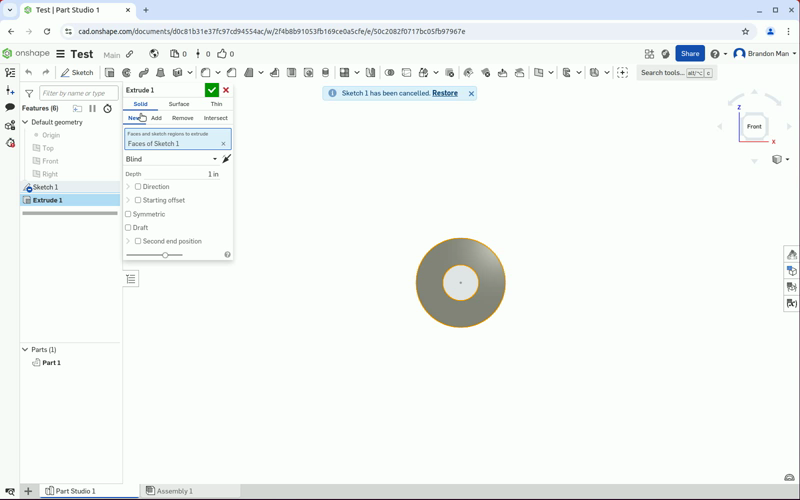
mouse_move(137, 120)
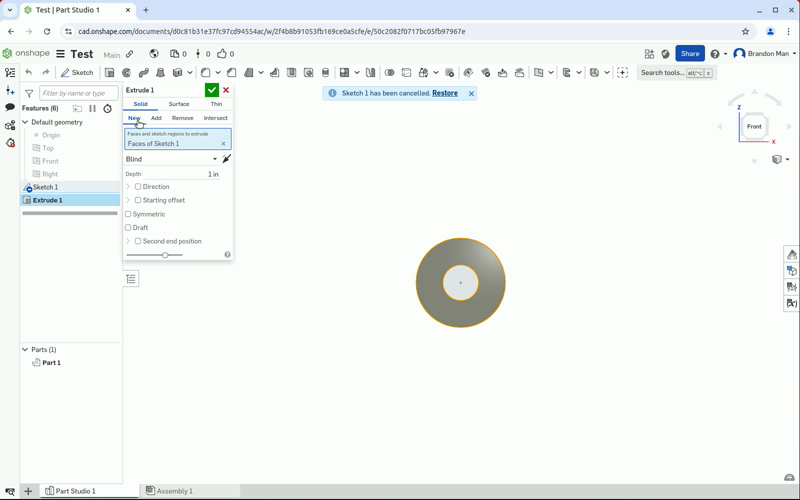
click(137, 120)
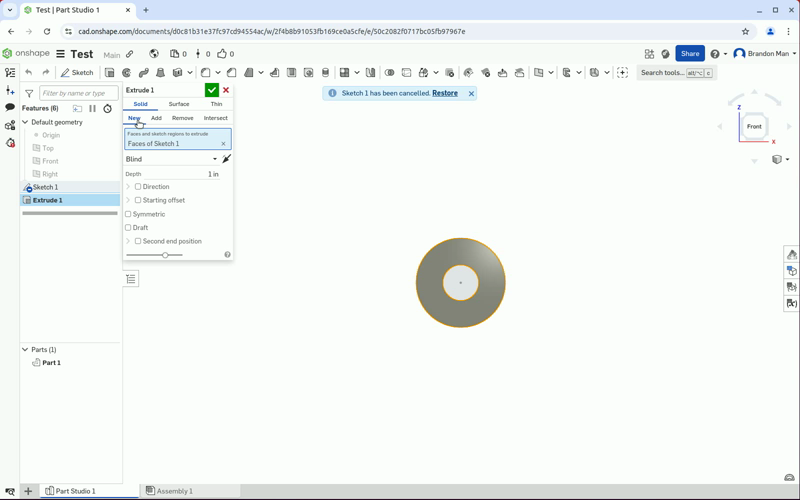
key(tab, 4)
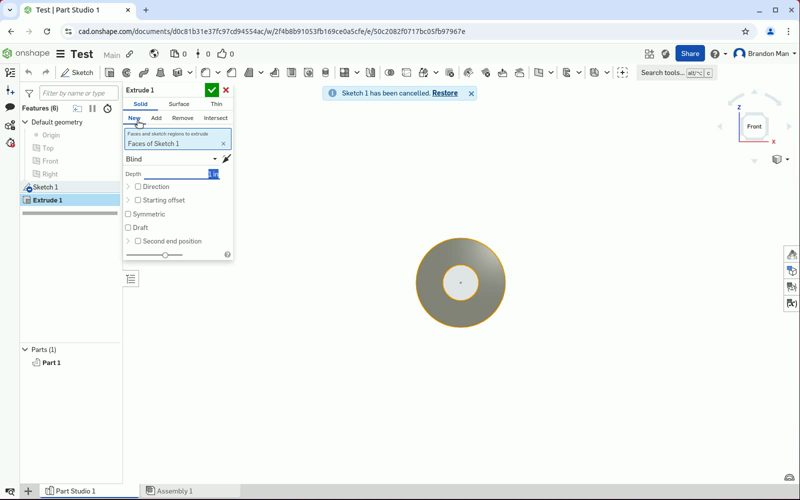
text(3.611)
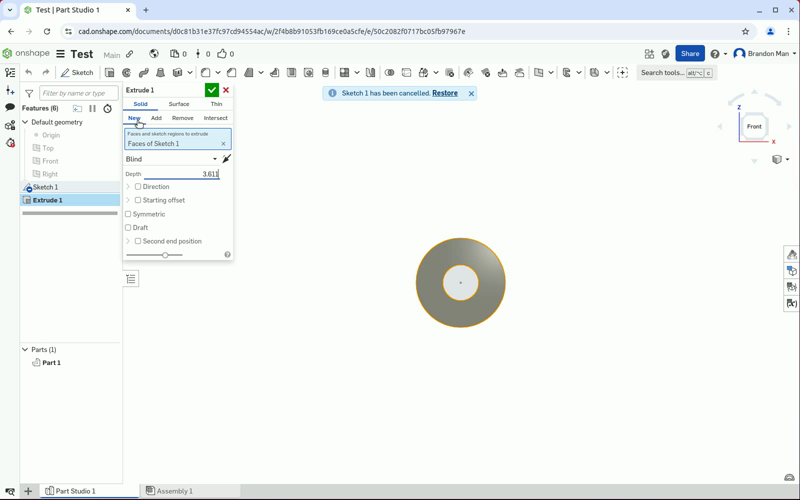
key(enter)
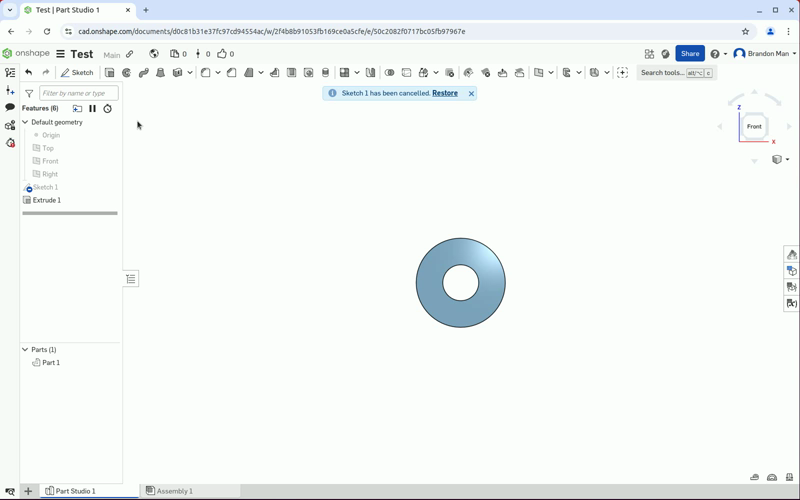
key(shift+h)
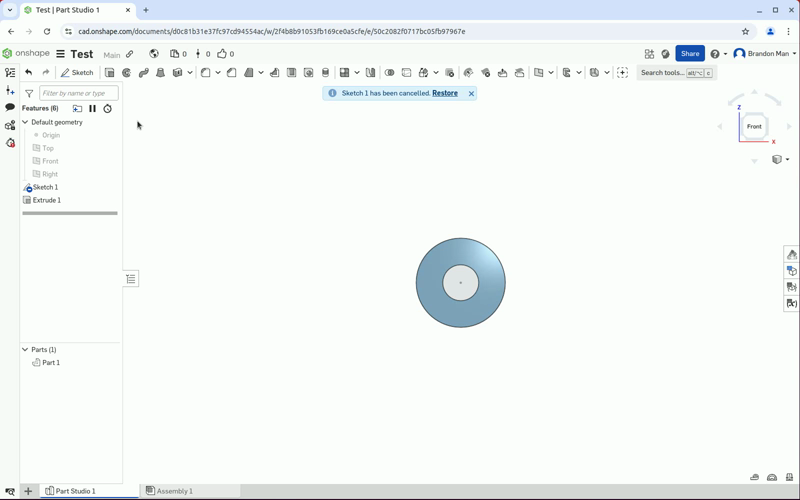
key(shift+h)
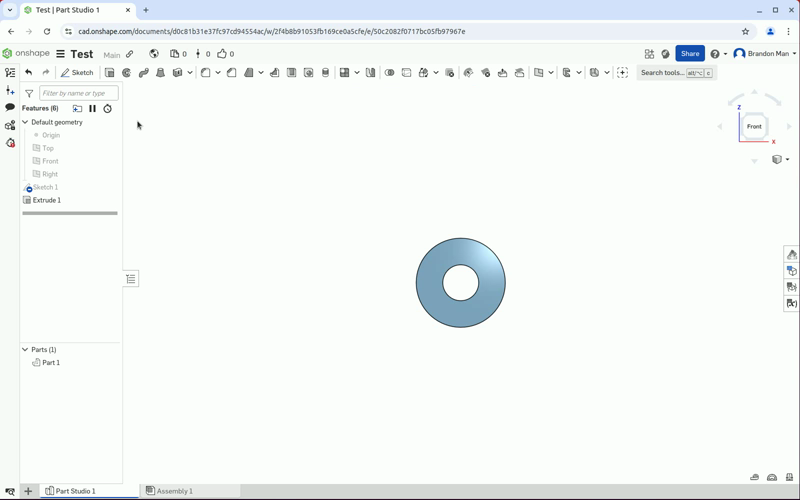
mouse_move(73, 189)
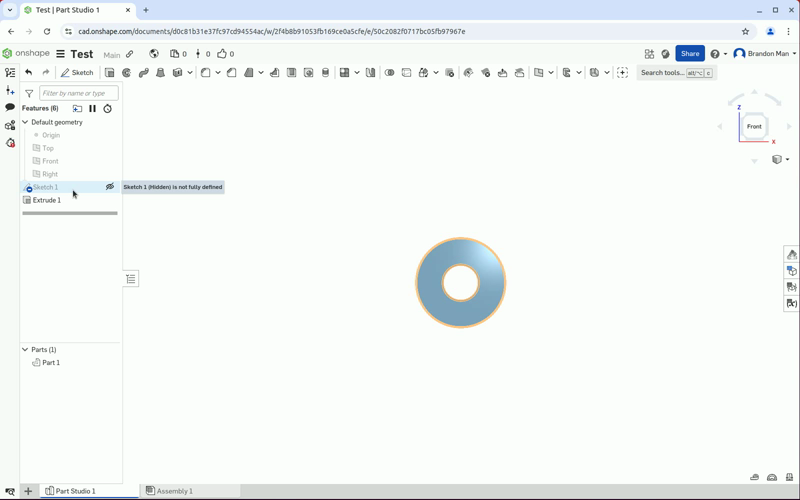
click(73, 189)
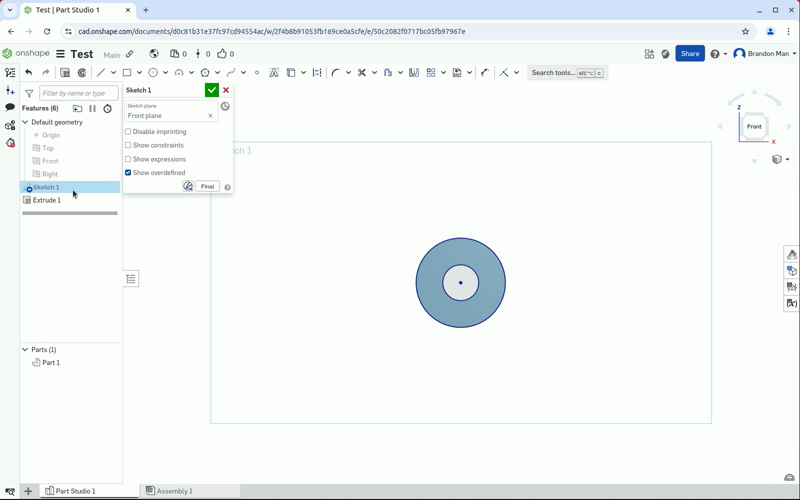
mouse_move(229, 92)
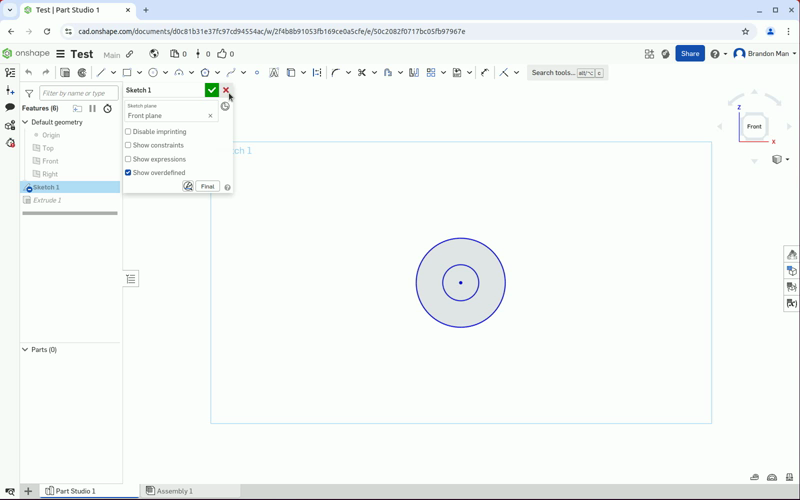
click(229, 92)
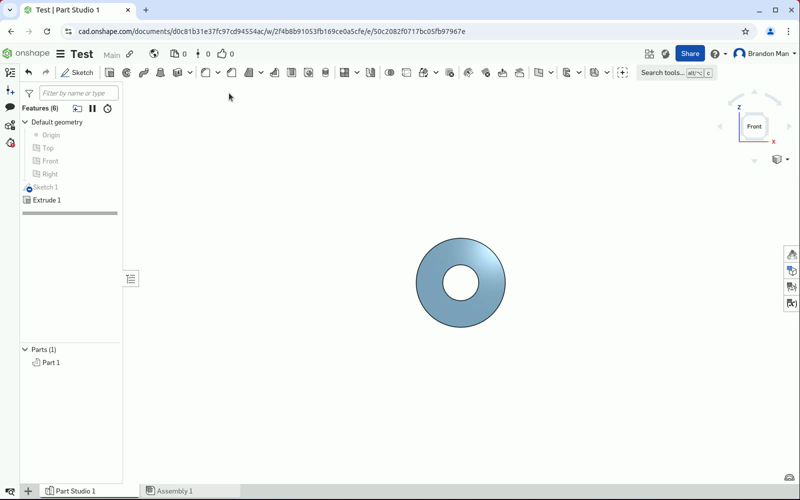
mouse_move(541, 75)
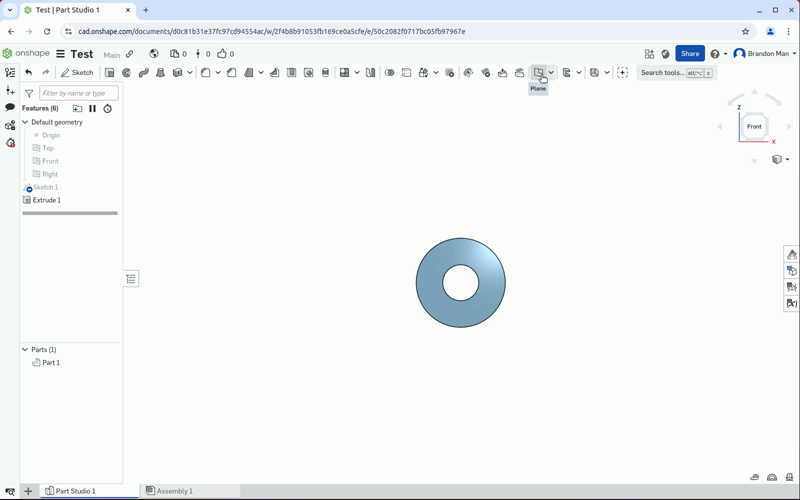
click(541, 75)
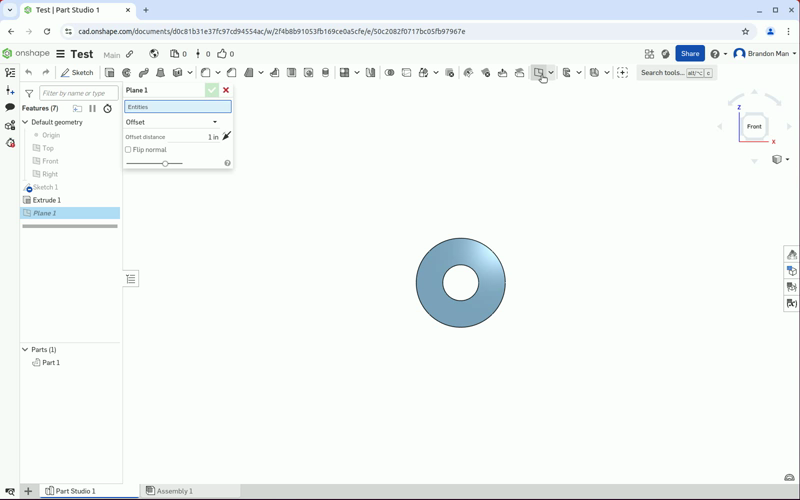
mouse_move(73, 163)
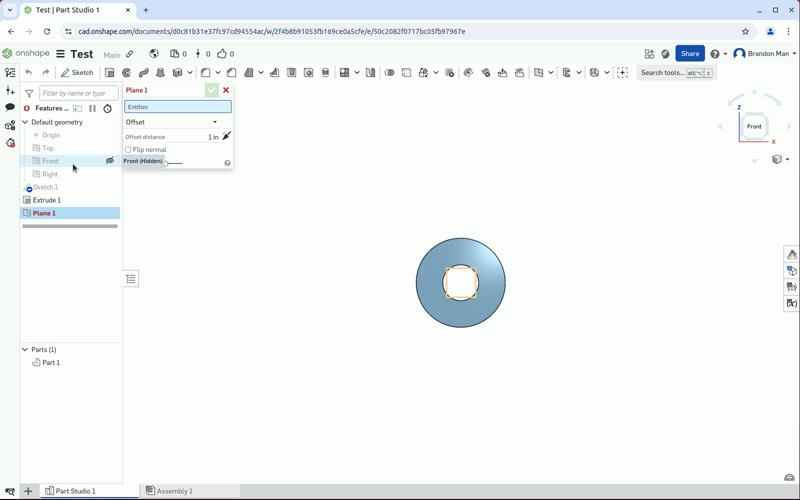
click(73, 163)
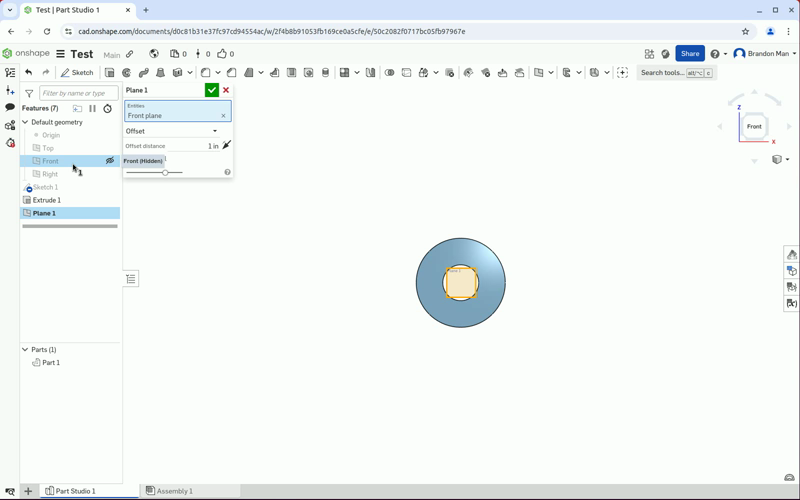
key(tab, 2)
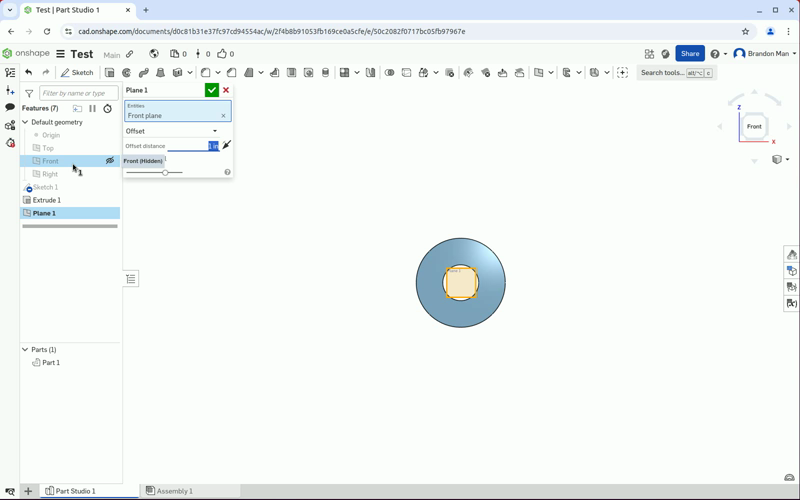
text(3.605)
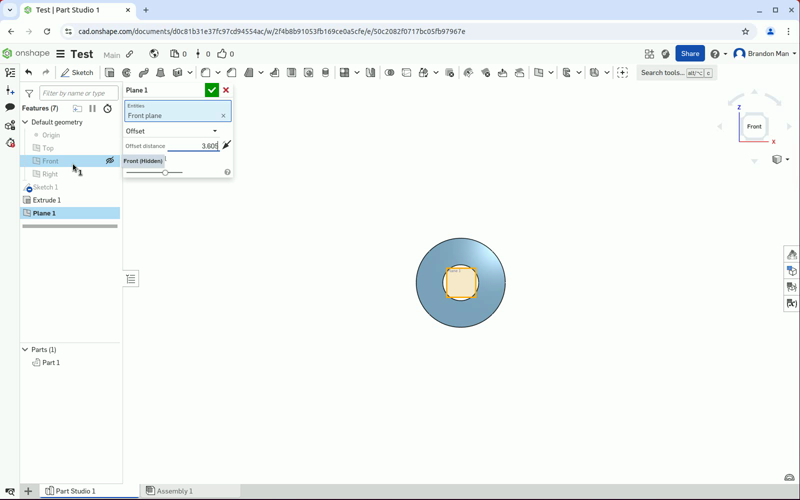
key(enter, 2)
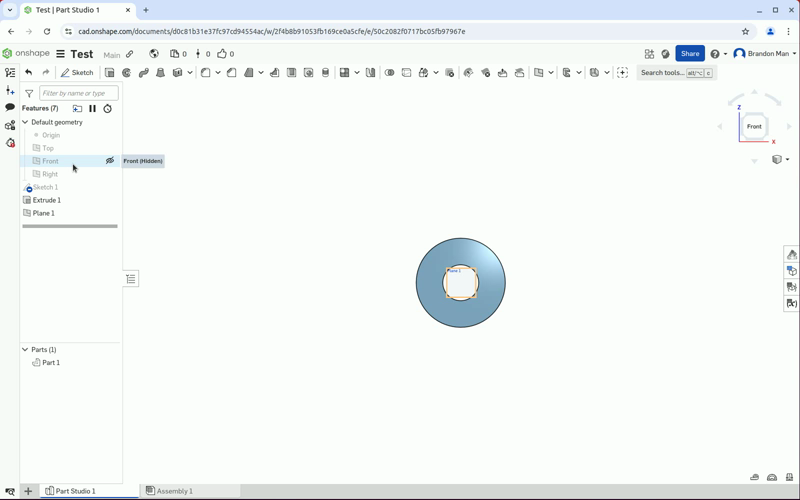
key(shift+s)
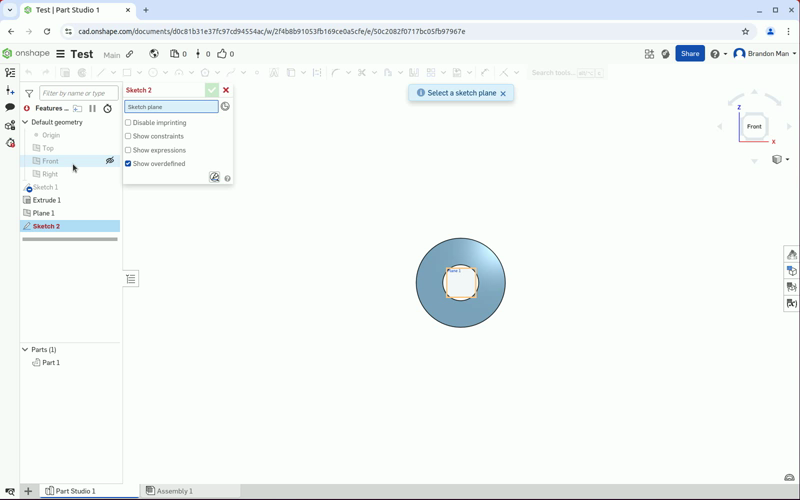
mouse_move(73, 215)
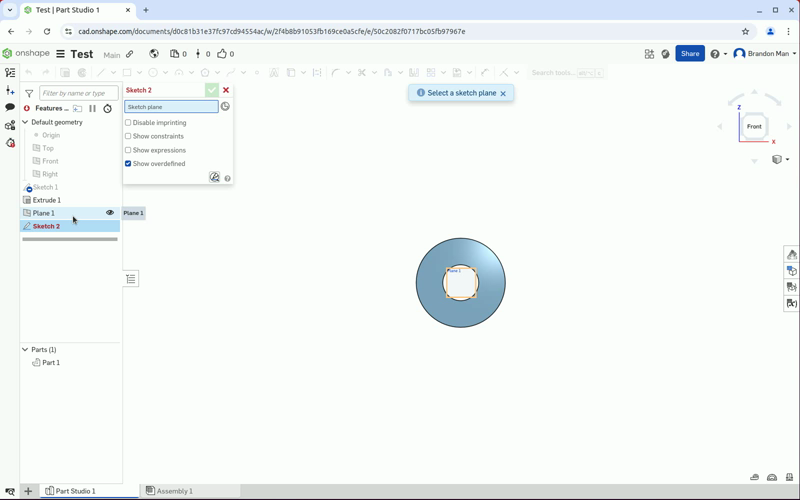
click(73, 215)
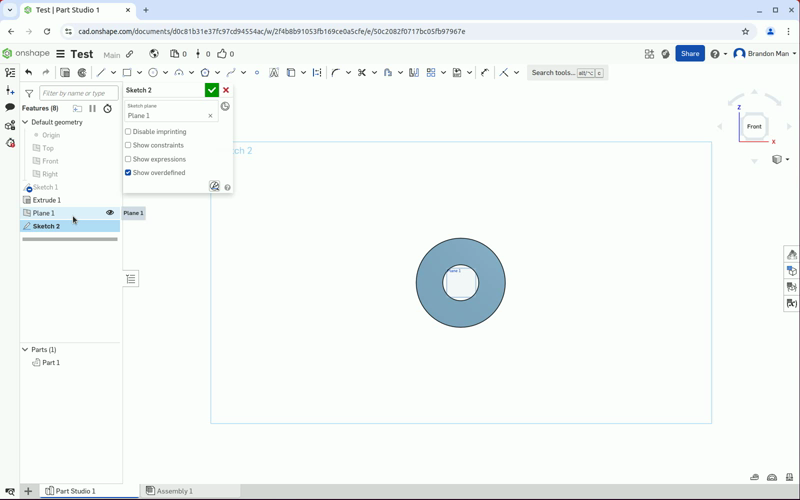
mouse_move(73, 352)
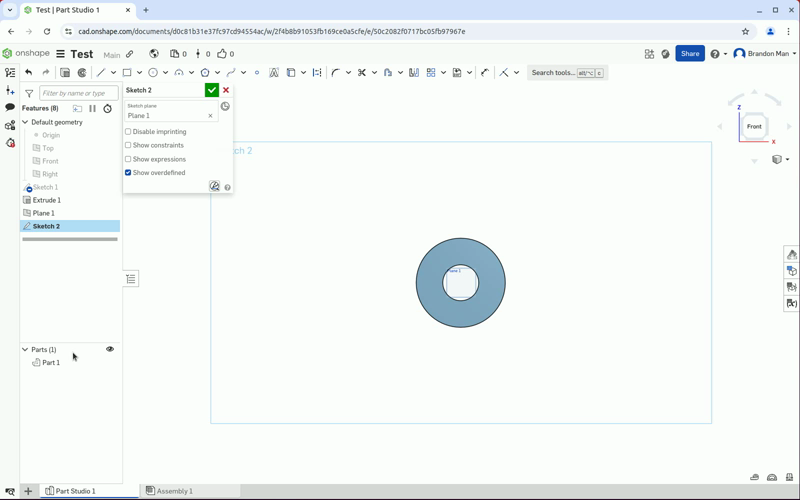
key(y)
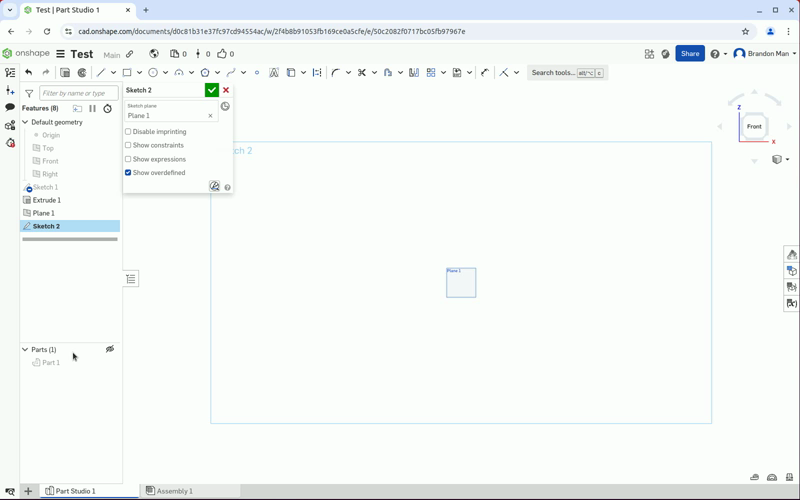
key(c)
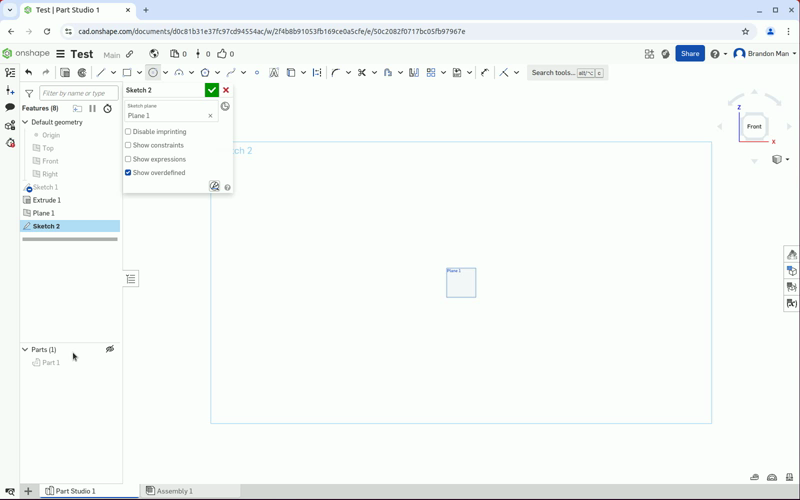
key_down(shift)
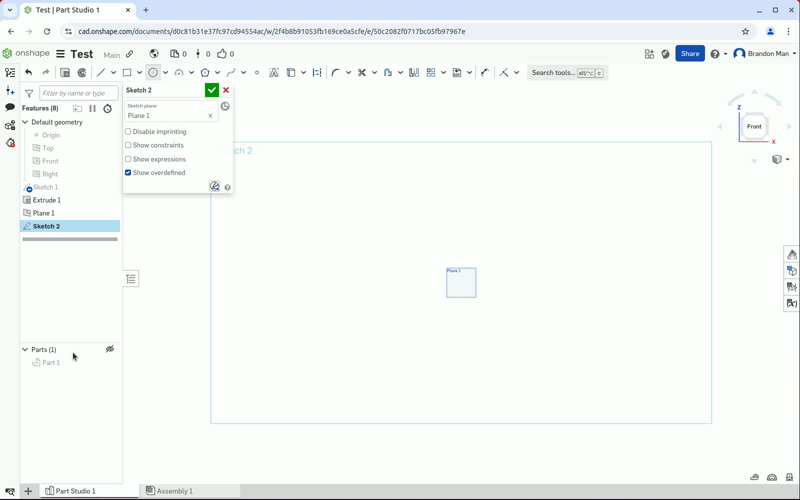
mouse_move(460, 282)
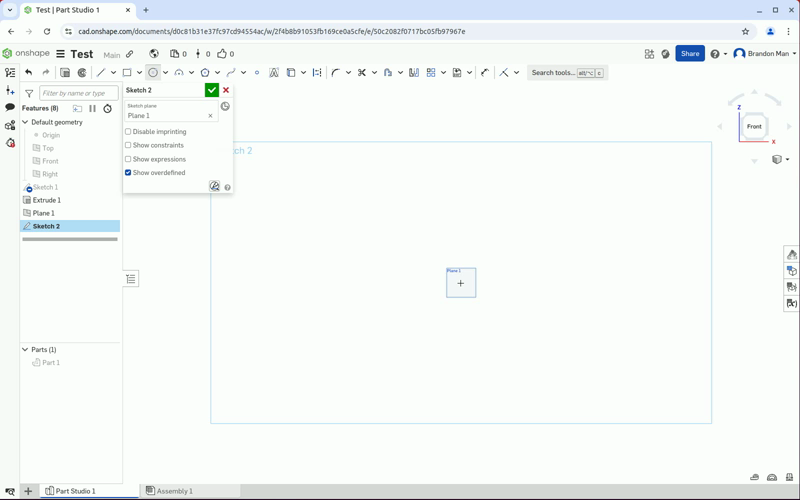
click(460, 282)
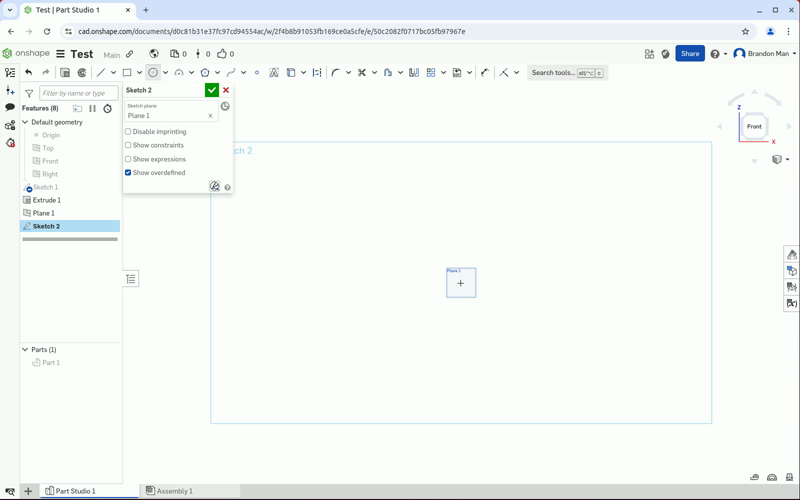
key_up(shift)
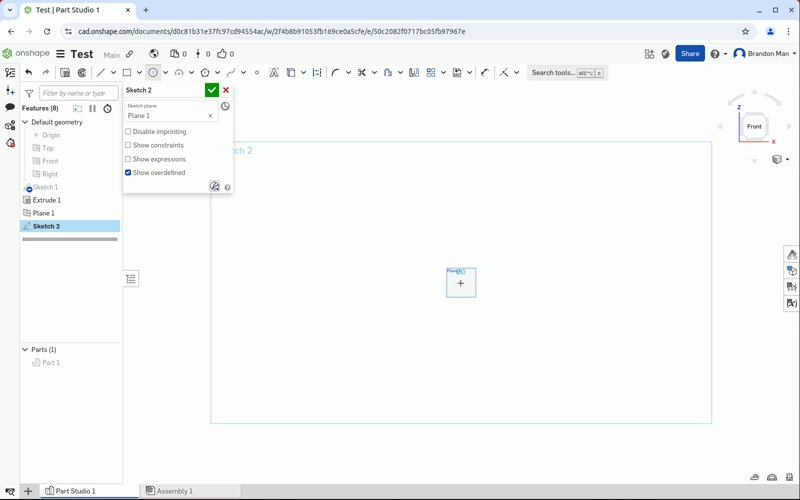
mouse_move(492, 282)
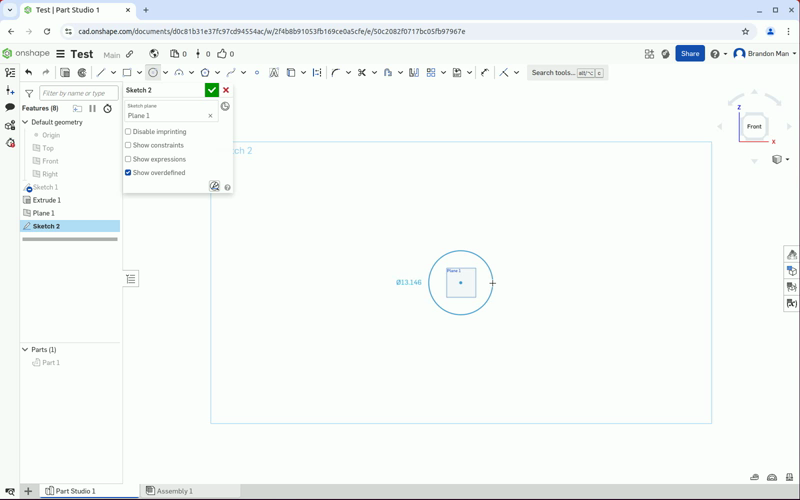
click(492, 282)
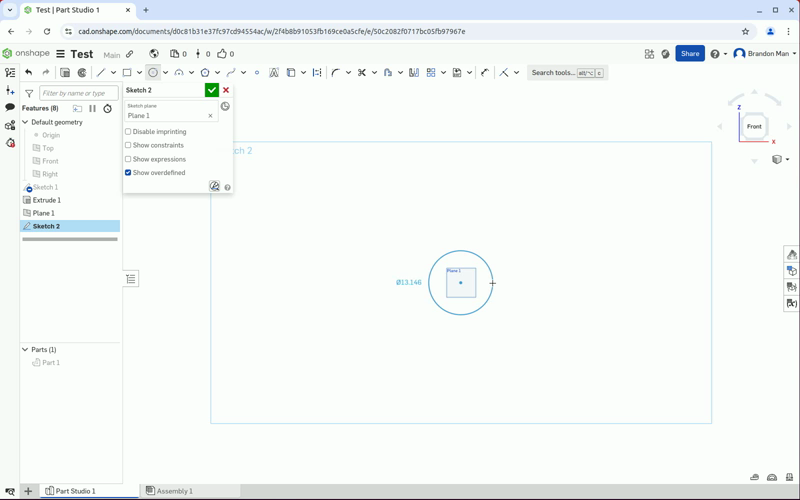
key(esc)
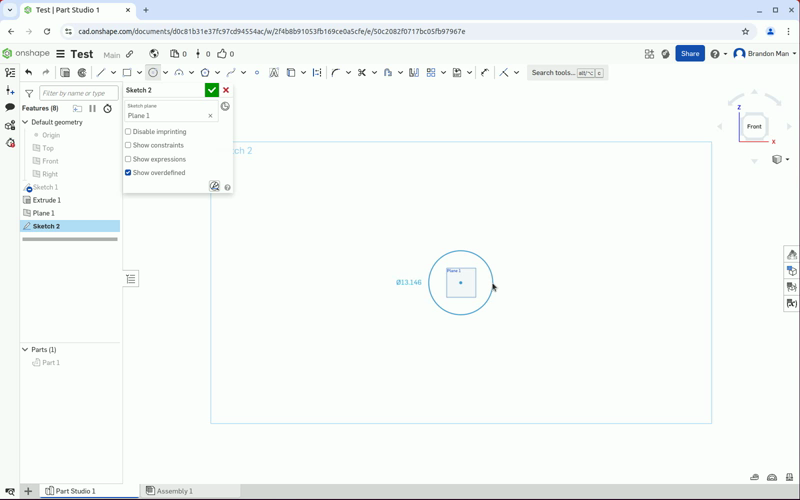
key(c)
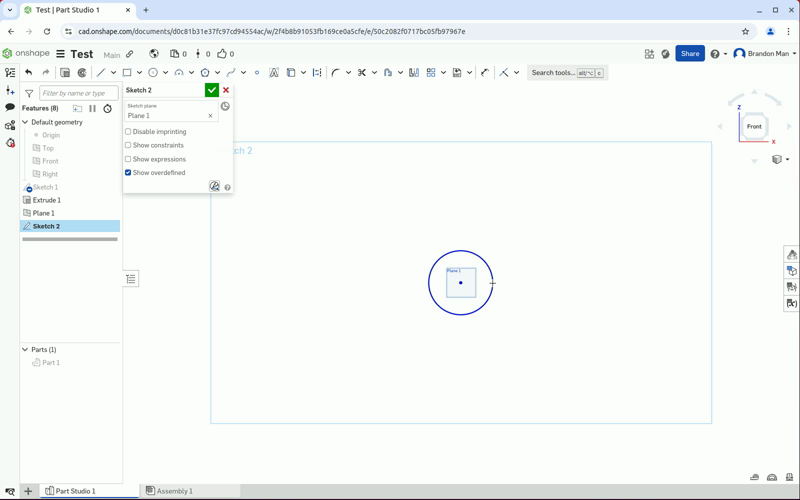
key_down(shift)
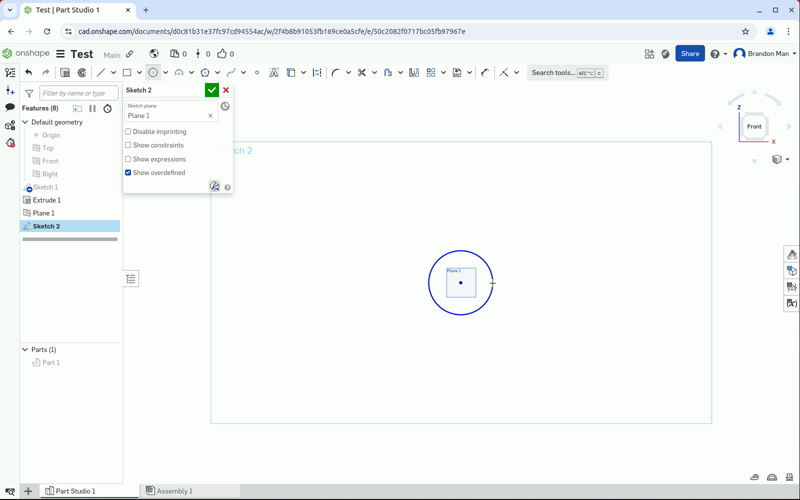
mouse_move(460, 282)
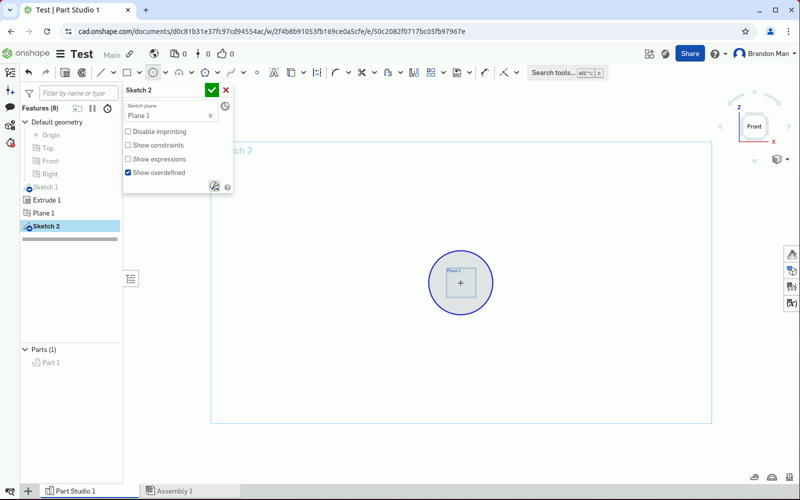
click(460, 282)
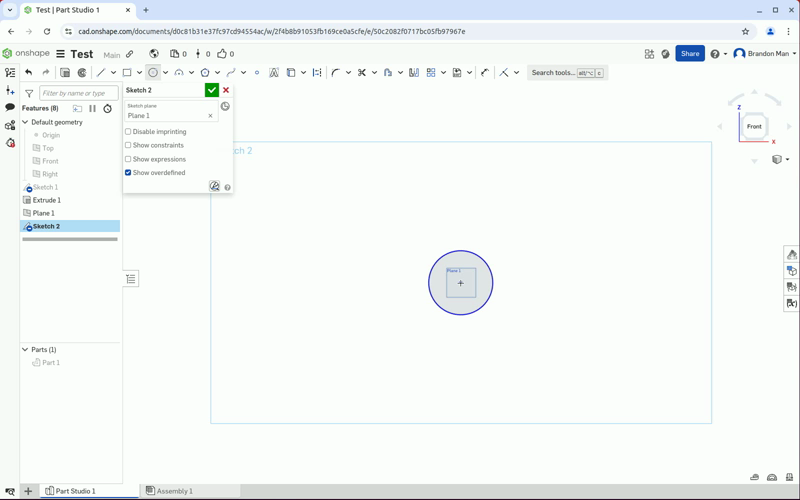
key_up(shift)
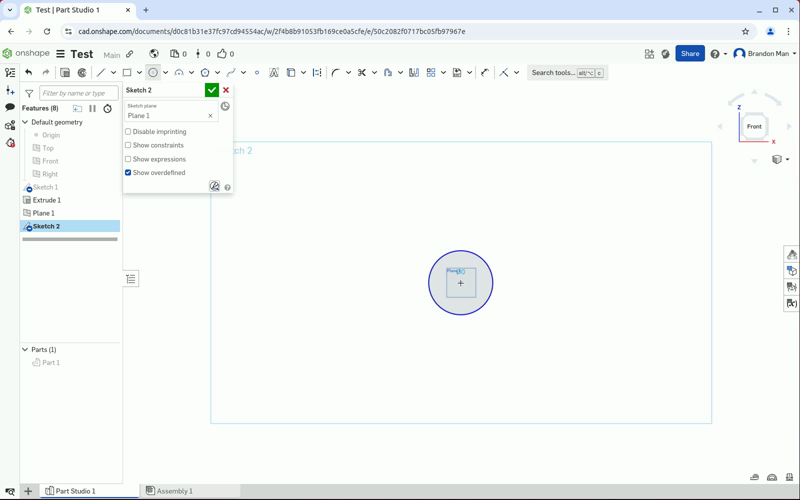
mouse_move(478, 282)
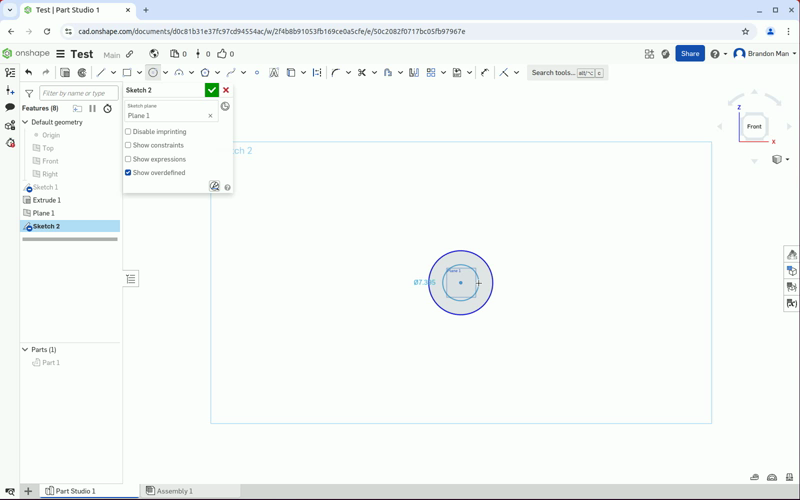
click(478, 282)
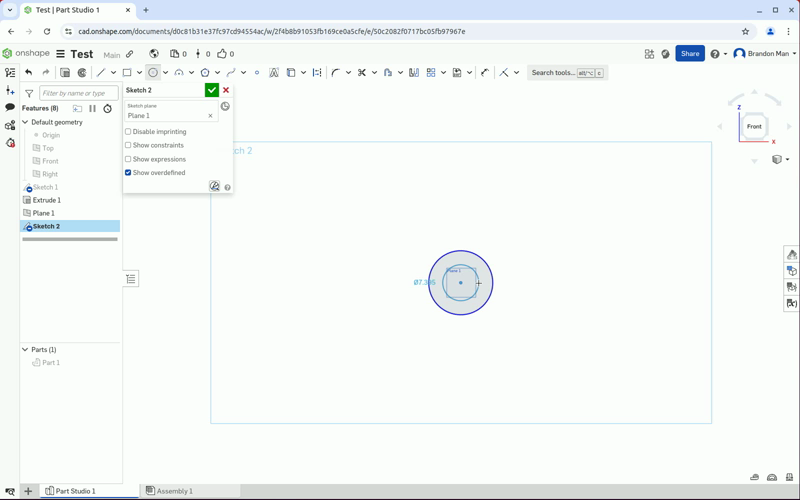
key(esc)
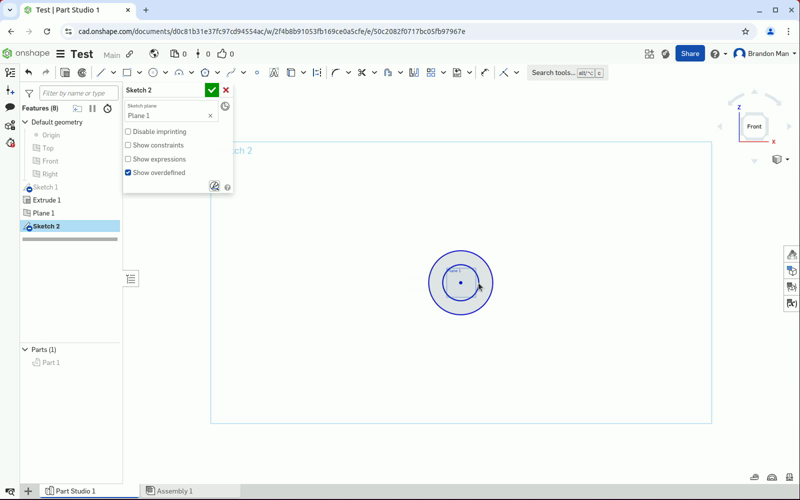
mouse_move(457, 257)
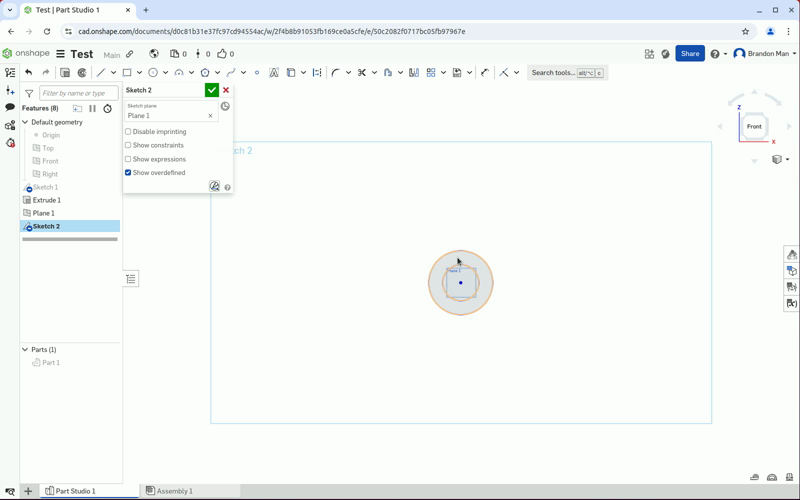
click(457, 257)
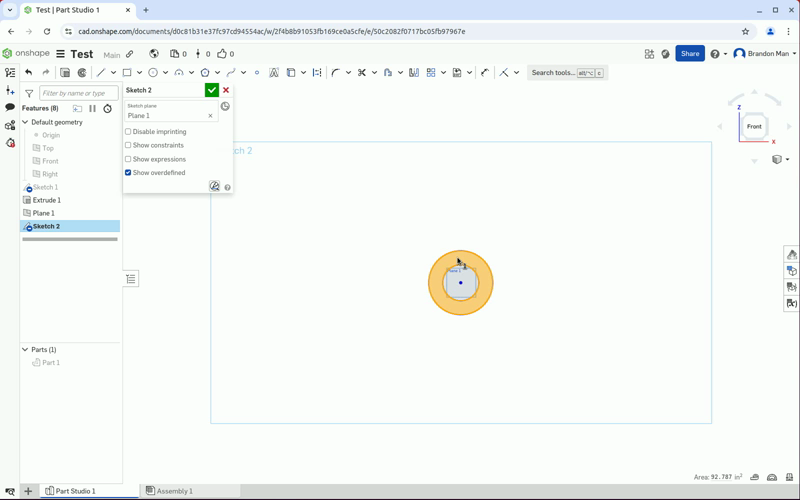
mouse_move(73, 352)
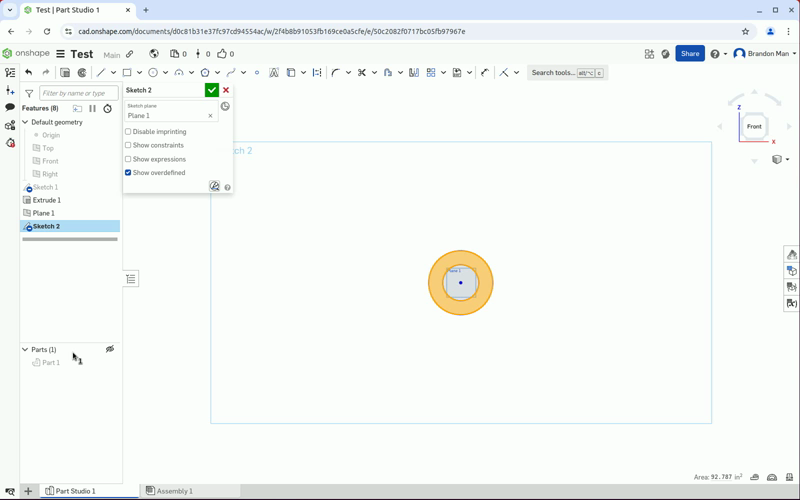
key(shift+y)
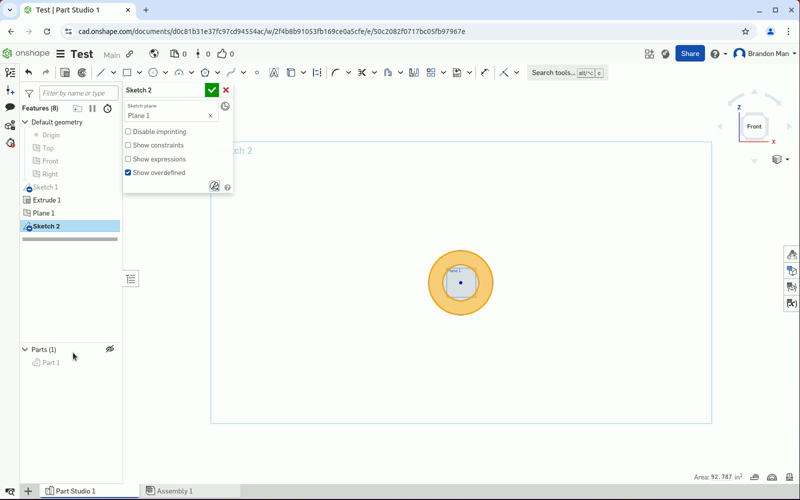
key(shift+e)
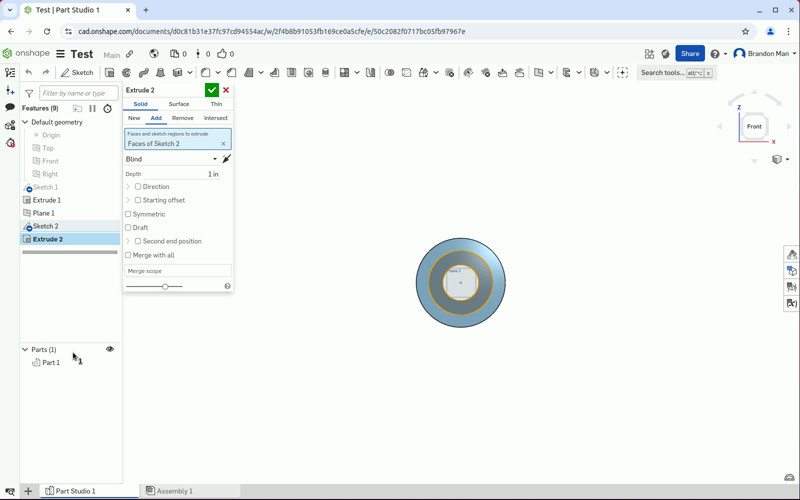
mouse_move(143, 106)
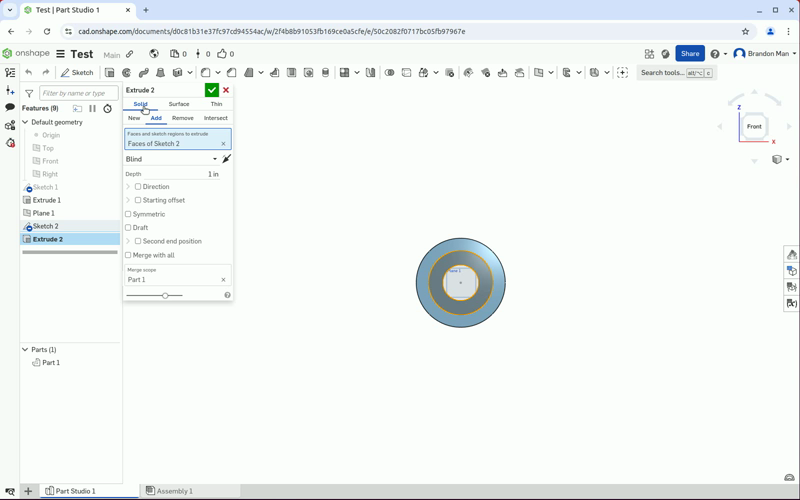
click(143, 106)
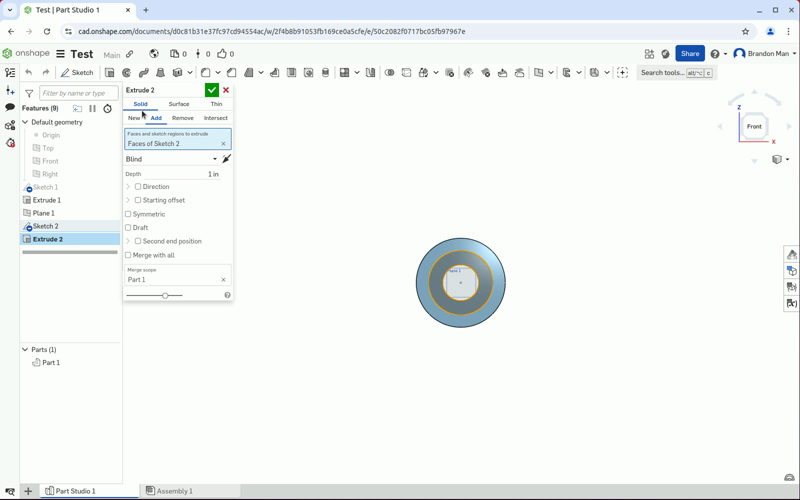
mouse_move(137, 120)
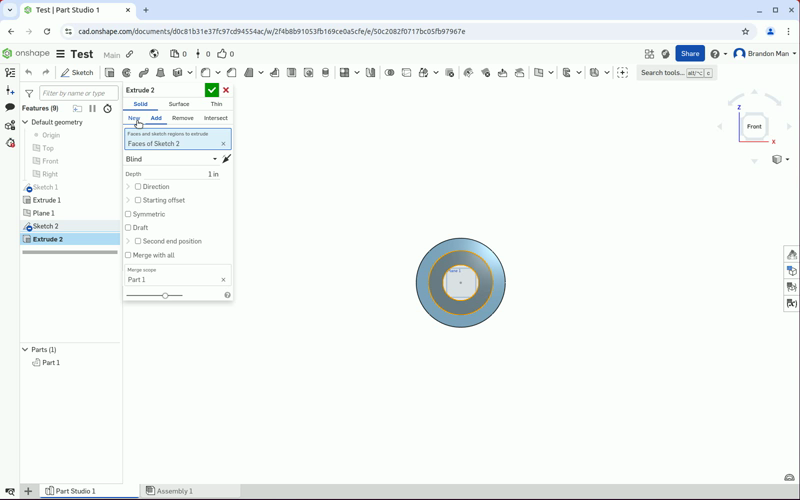
click(137, 120)
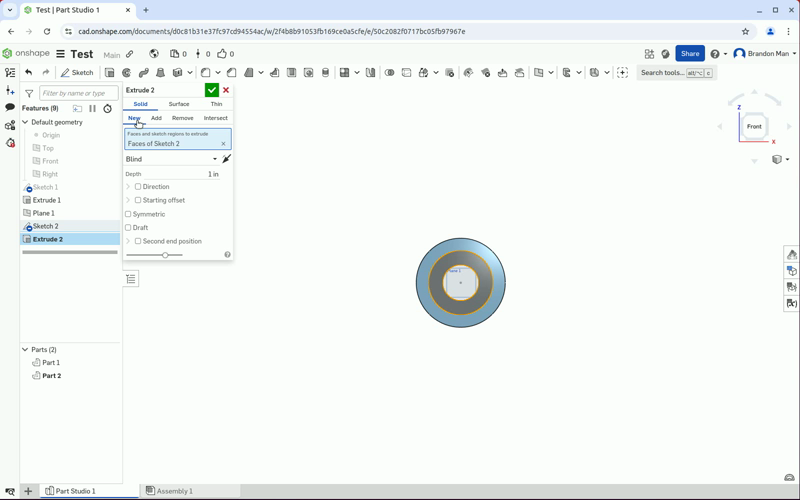
key(tab, 4)
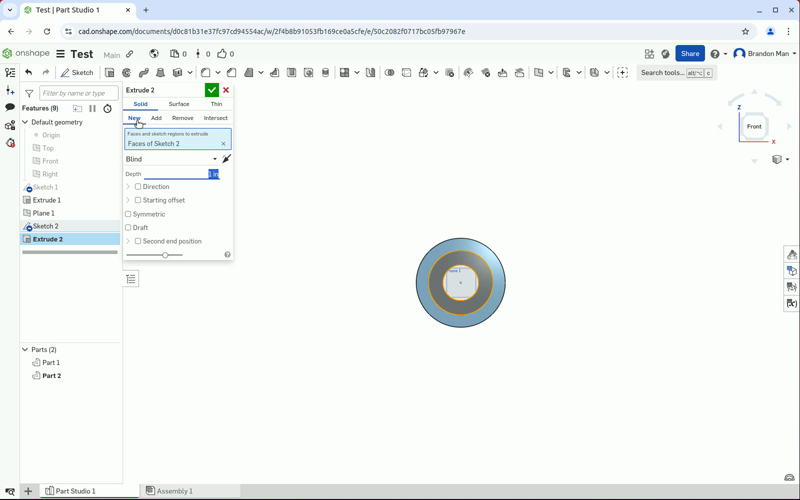
text(1.204)
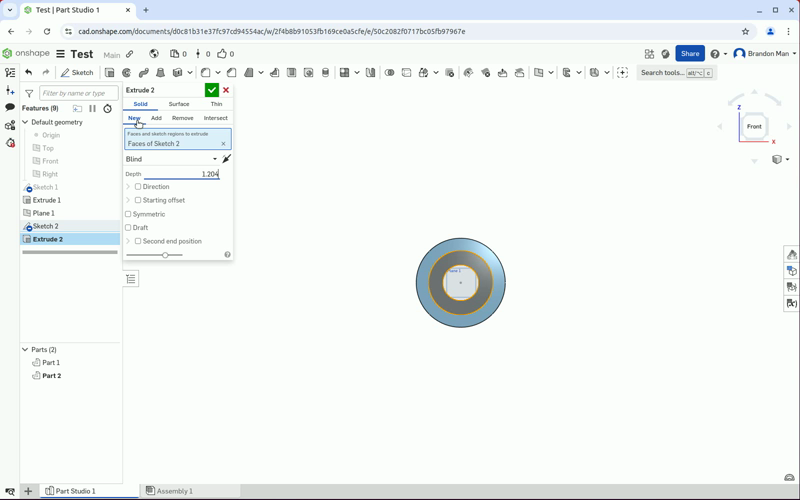
key(enter)
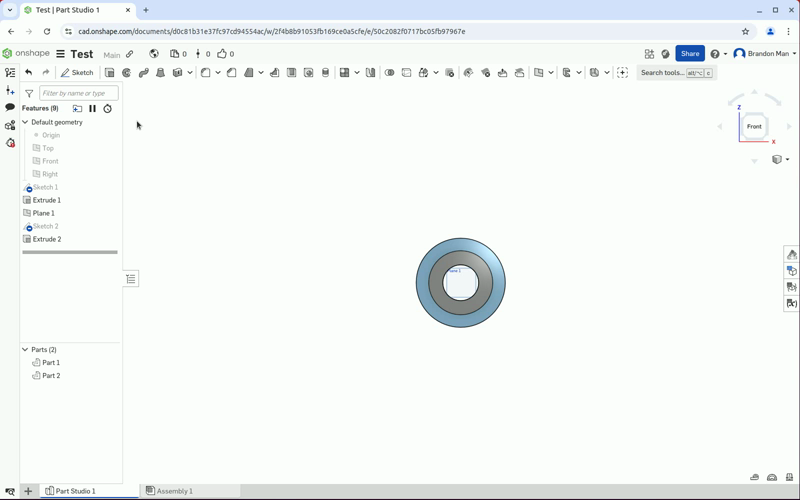
key(shift+h)
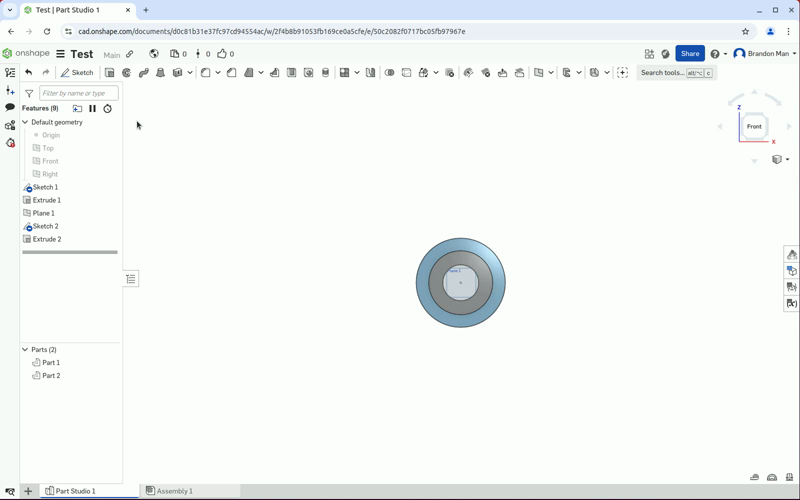
key(shift+h)
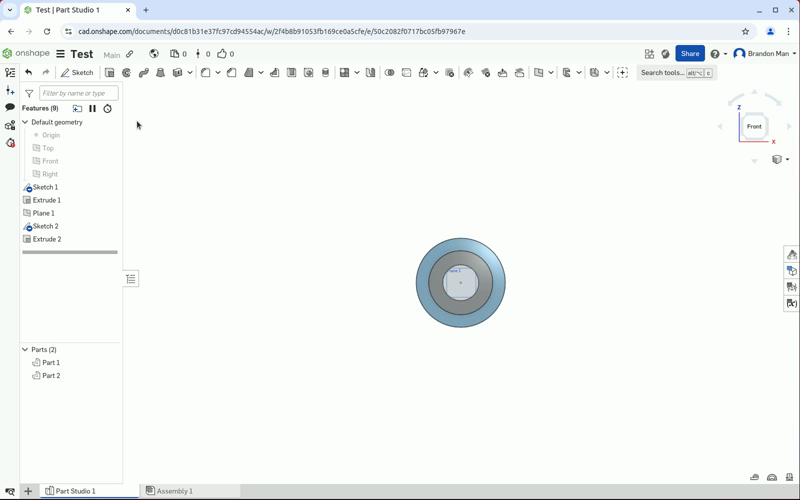
key(shift+7)
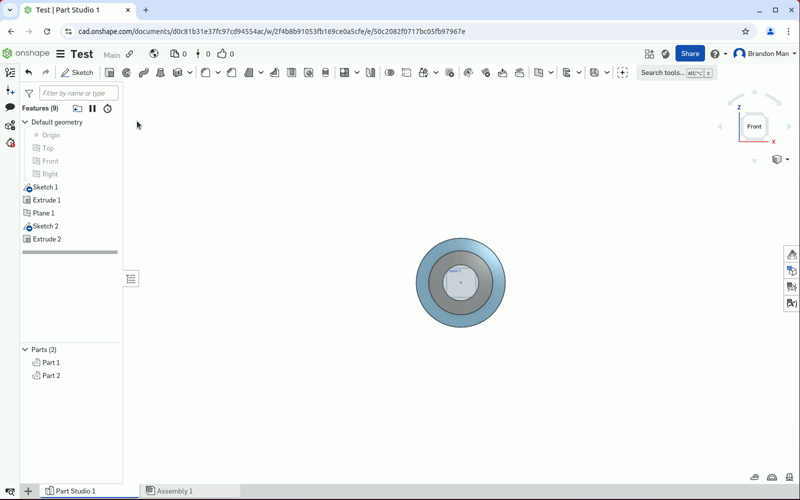
key(left, 2)
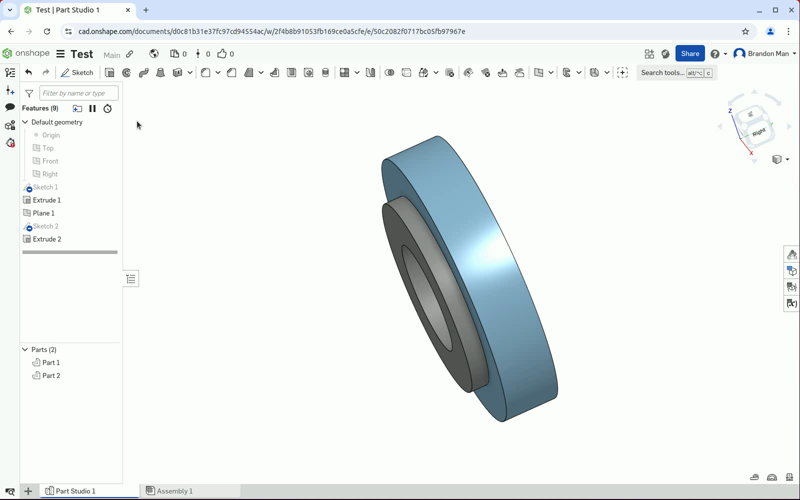
key(down, 2)
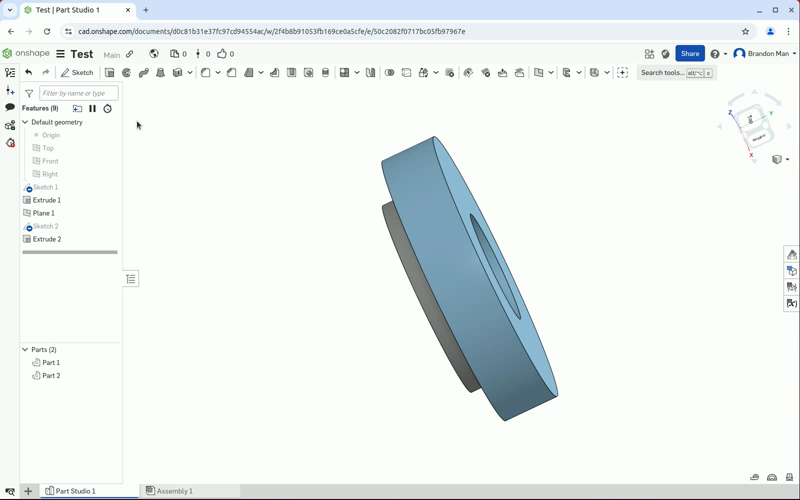
key(up, 2)
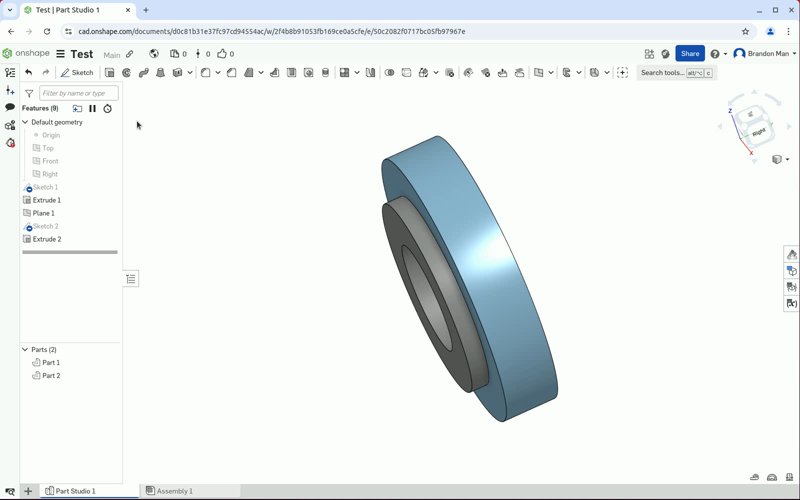
key(right, 2)
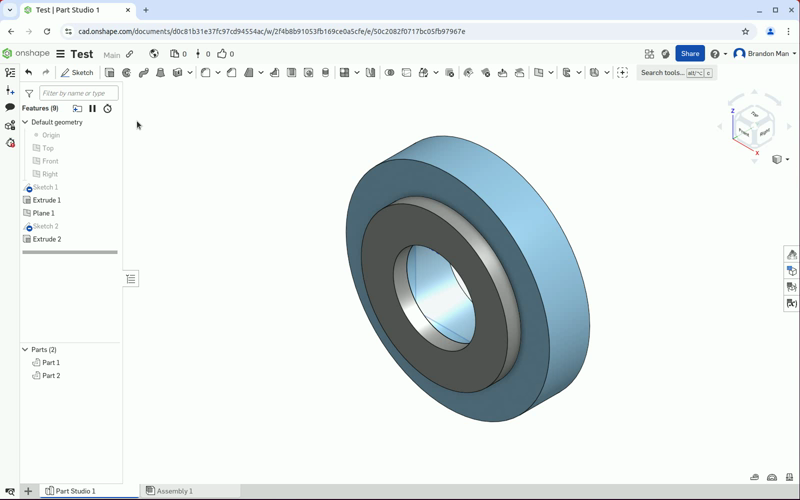
mouse_move(73, 189)
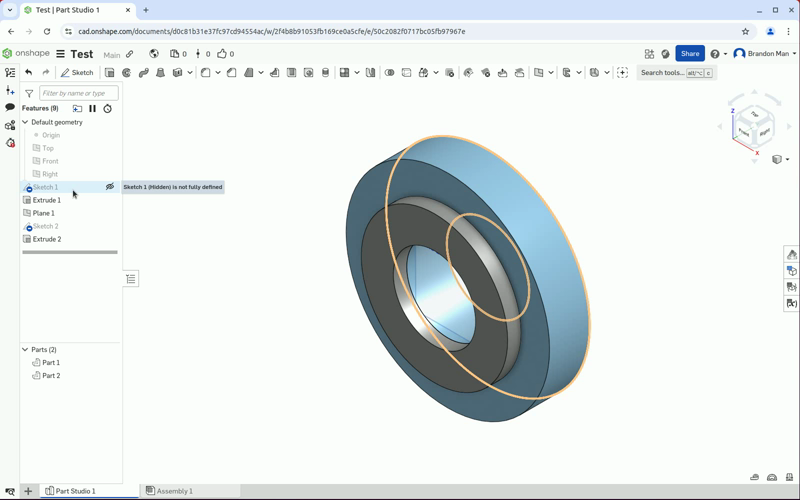
click(73, 189)